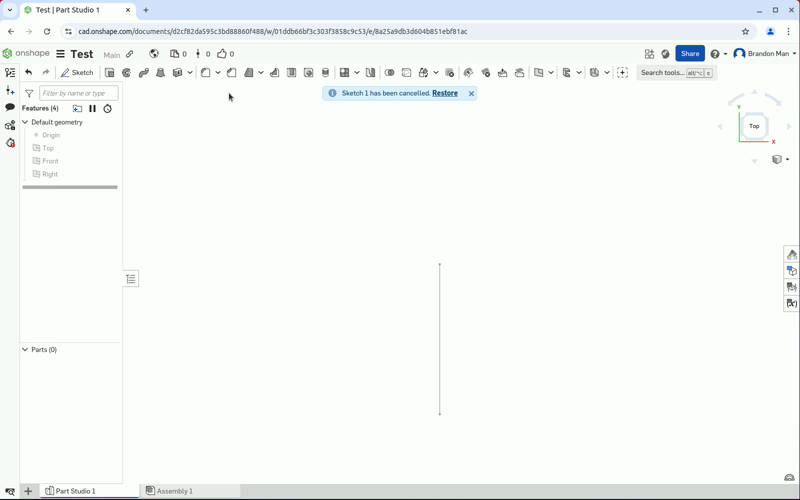
key(shift+h)
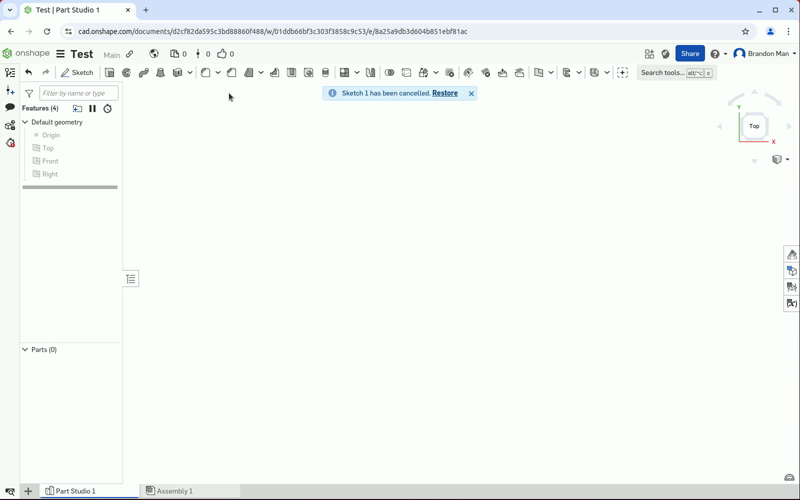
key(shift+s)
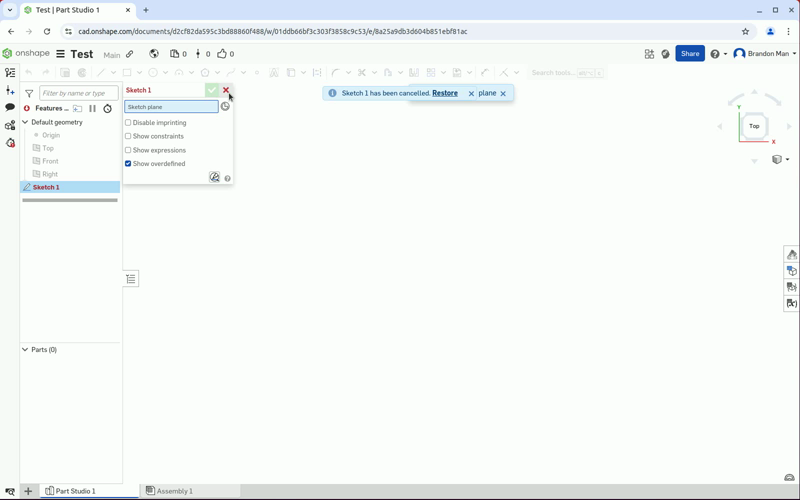
mouse_move(73, 150)
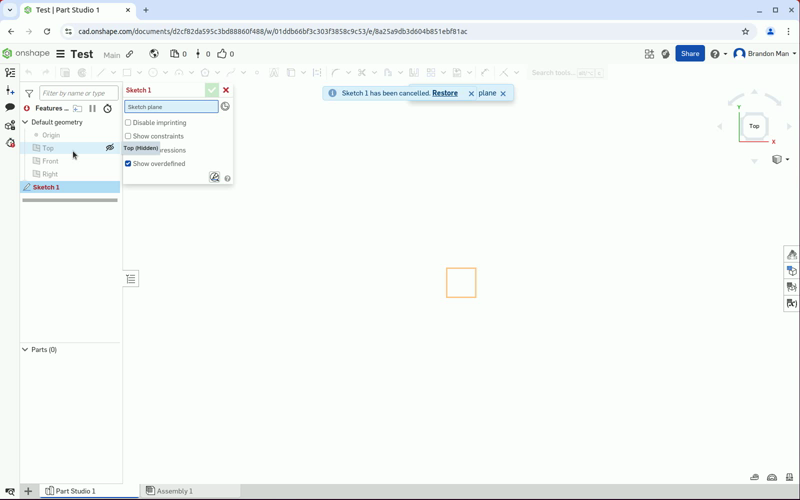
click(73, 150)
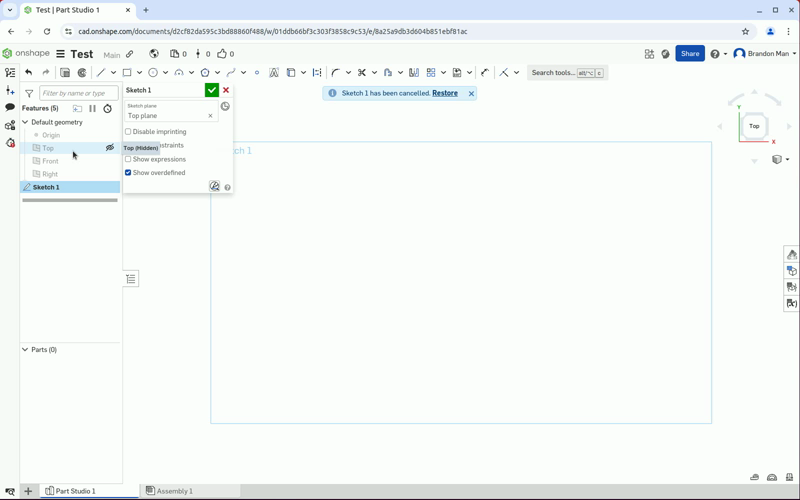
mouse_move(73, 352)
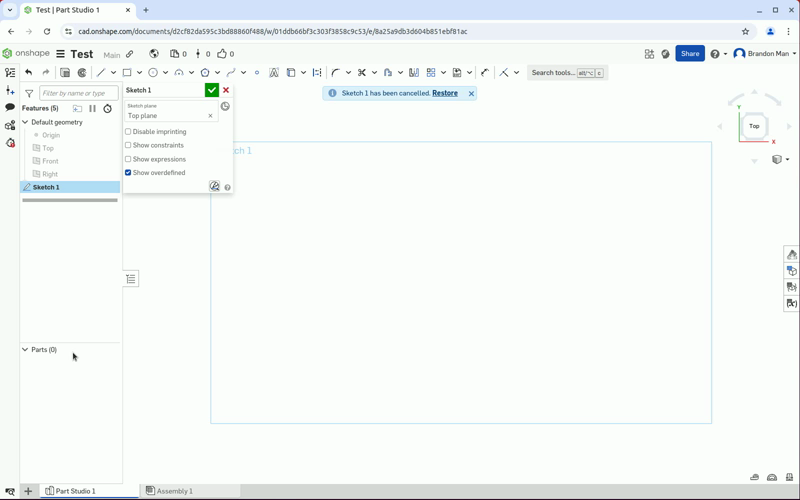
key(y)
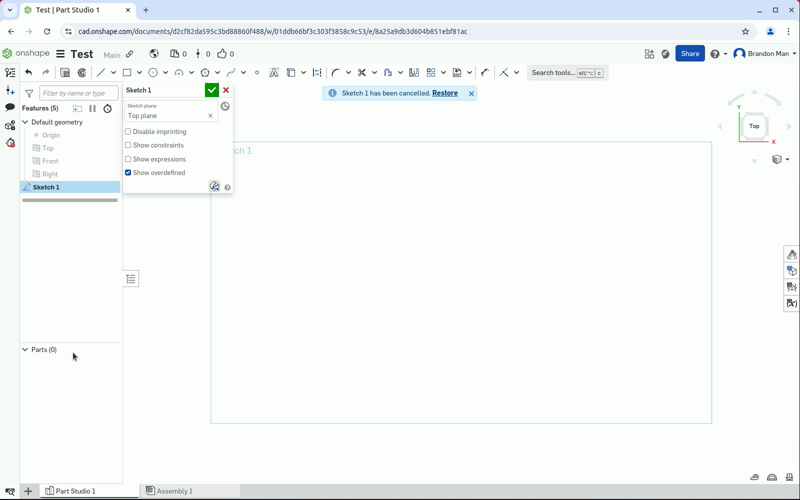
key(l)
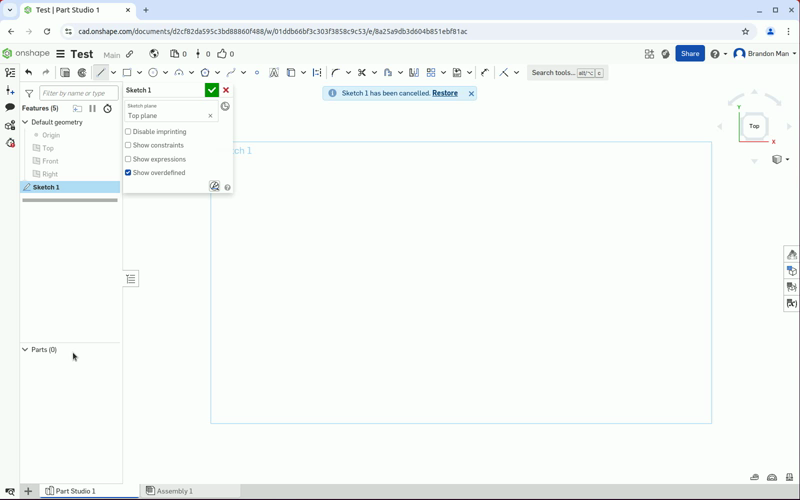
key_down(shift)
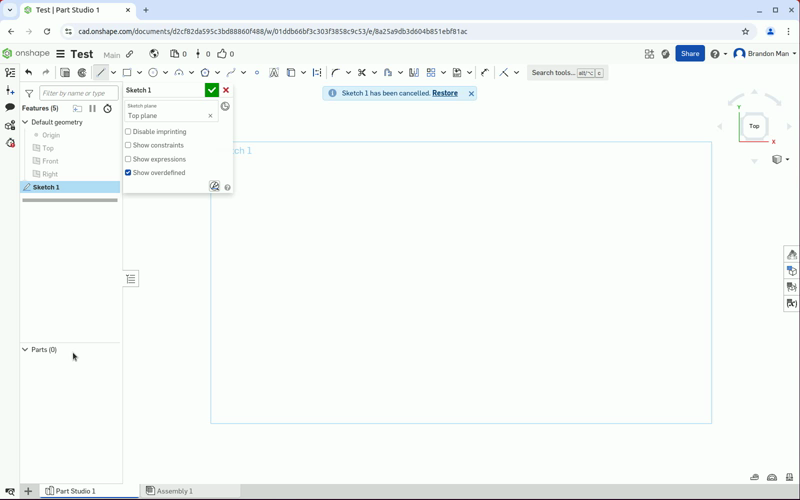
mouse_move(433, 297)
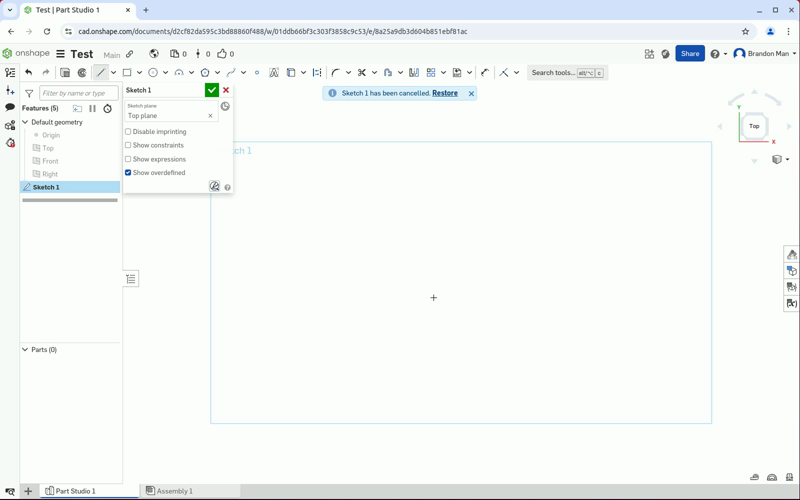
click(433, 297)
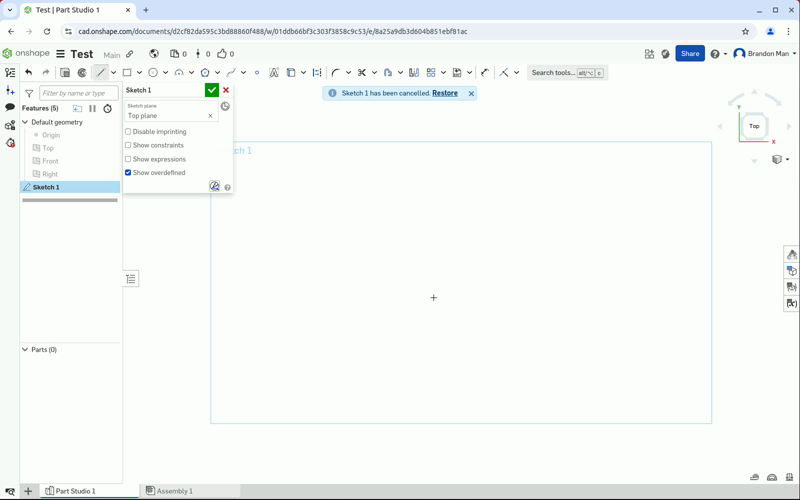
key_up(shift)
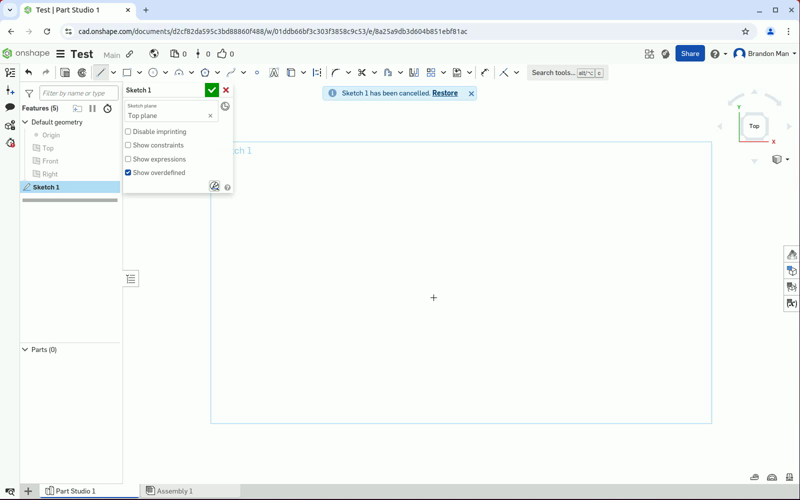
key_down(shift)
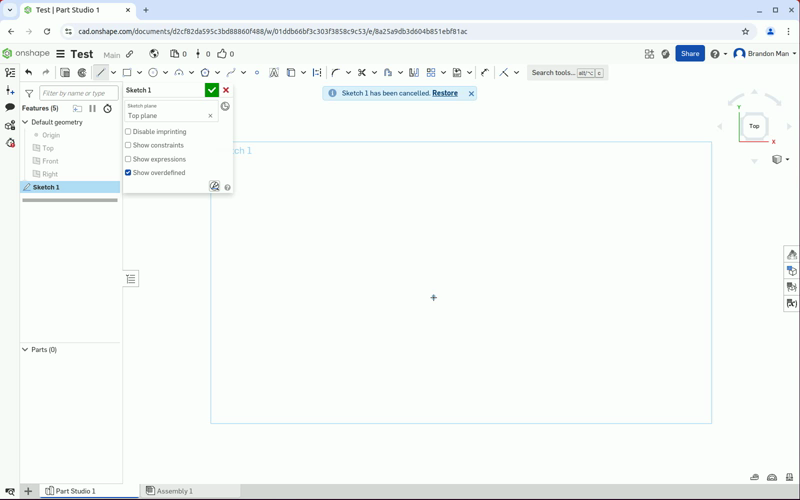
mouse_move(463, 297)
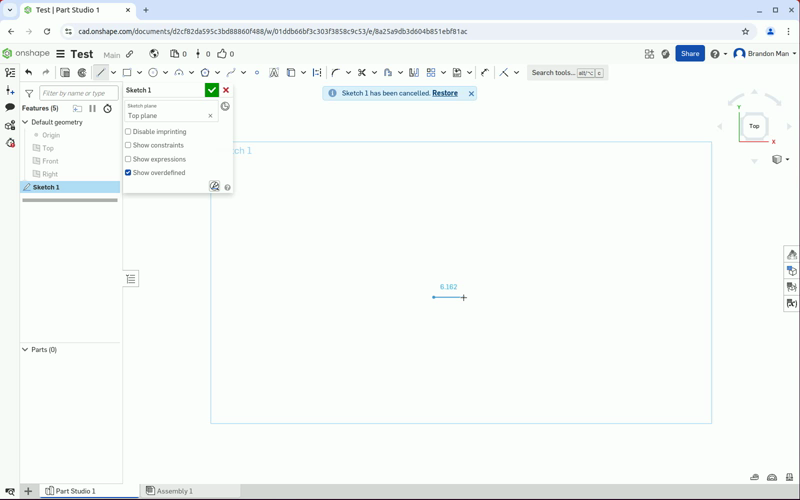
mouse_move(487, 297)
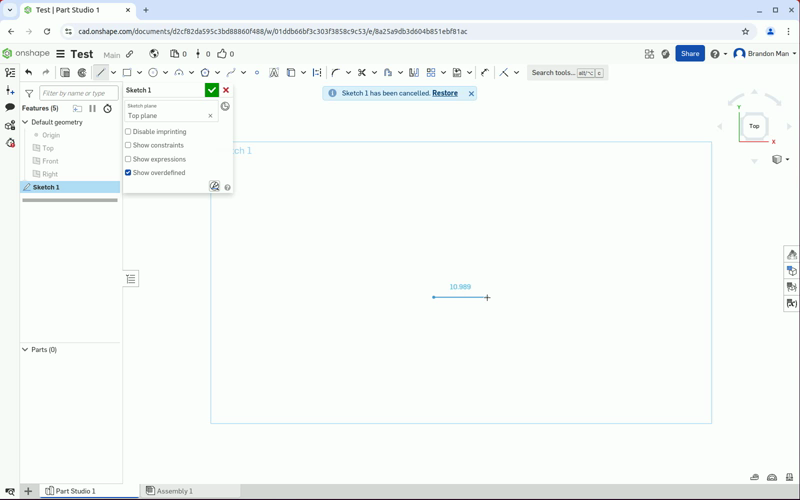
click(487, 297)
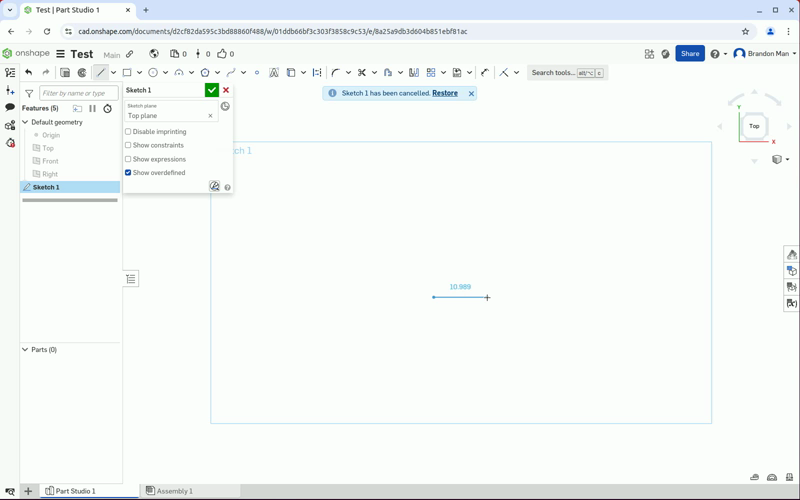
key_up(shift)
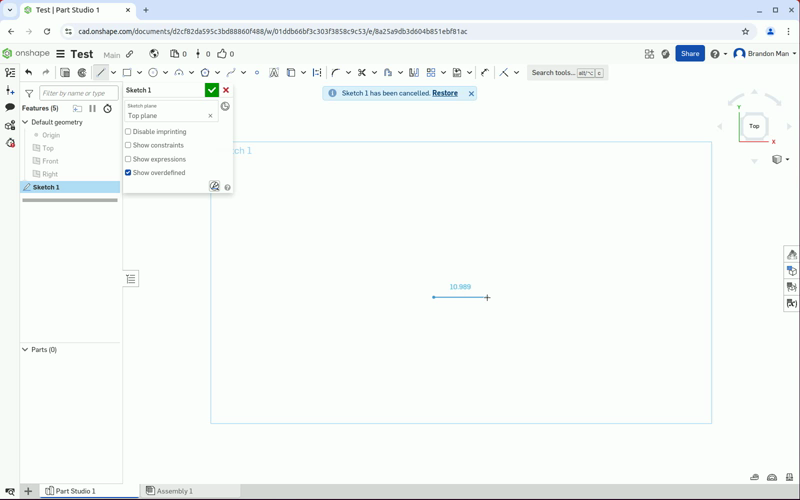
key_down(shift)
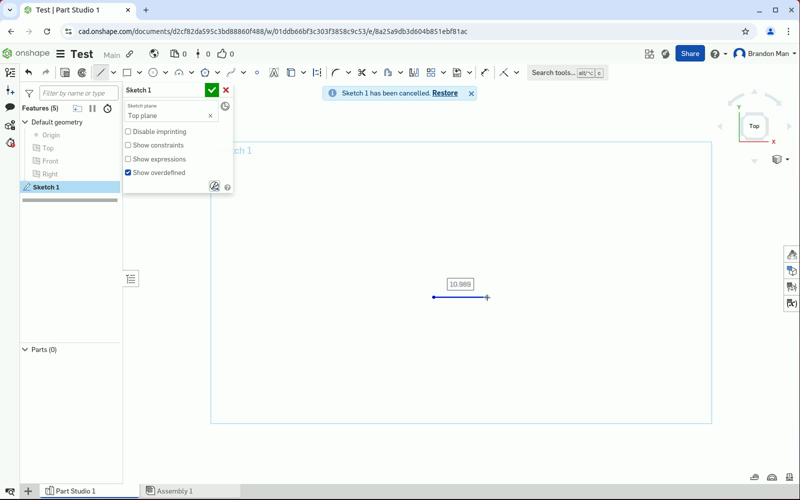
mouse_move(517, 297)
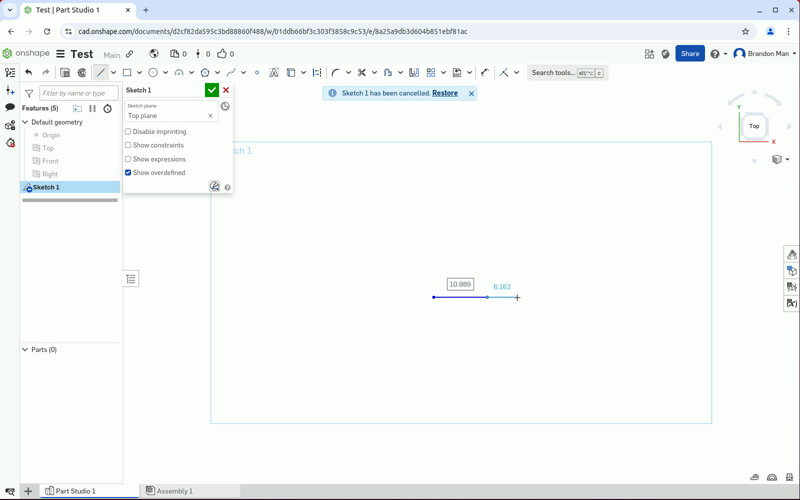
mouse_move(487, 268)
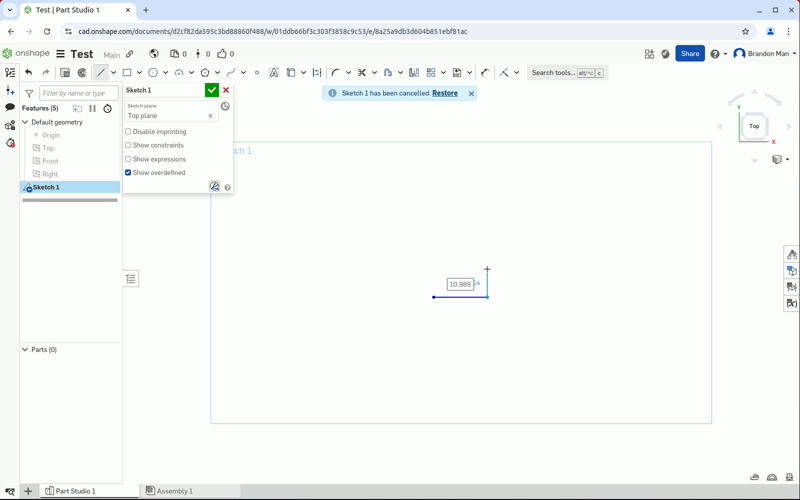
click(487, 268)
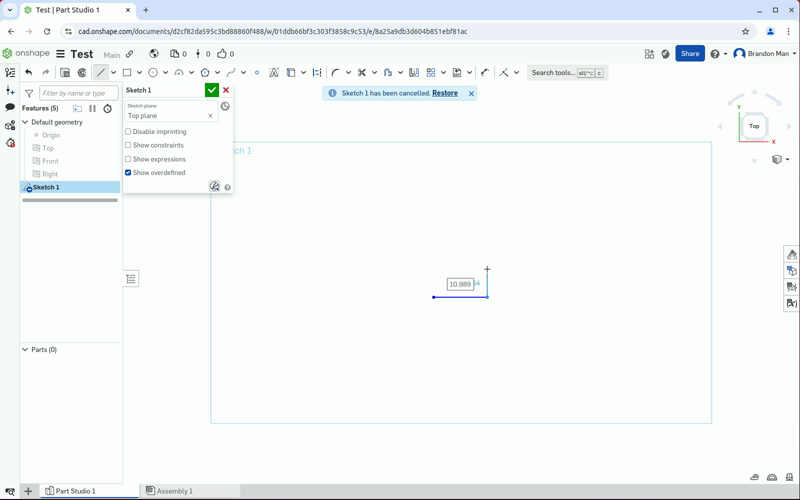
key_up(shift)
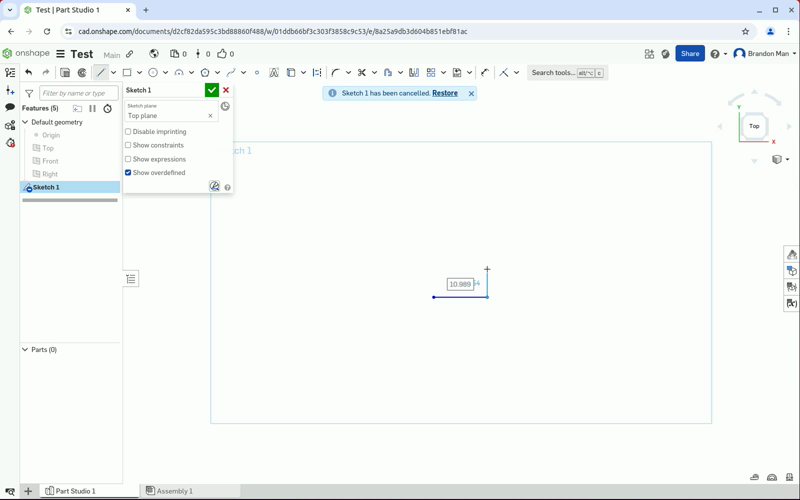
key_down(shift)
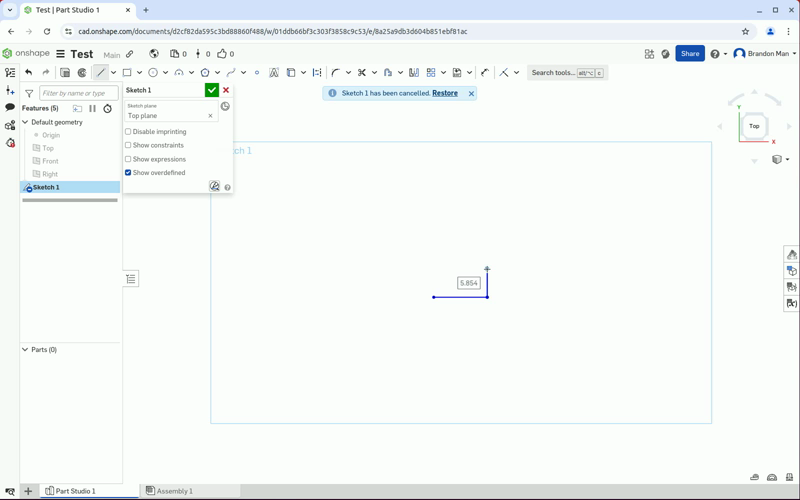
mouse_move(517, 268)
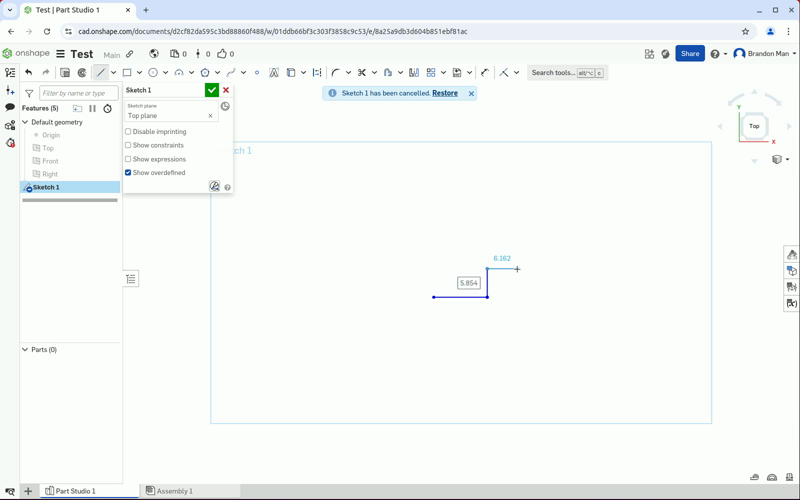
mouse_move(433, 268)
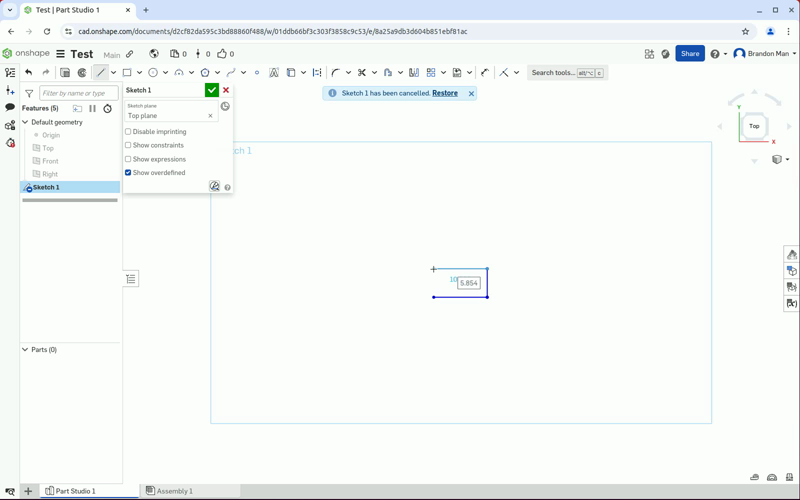
click(433, 268)
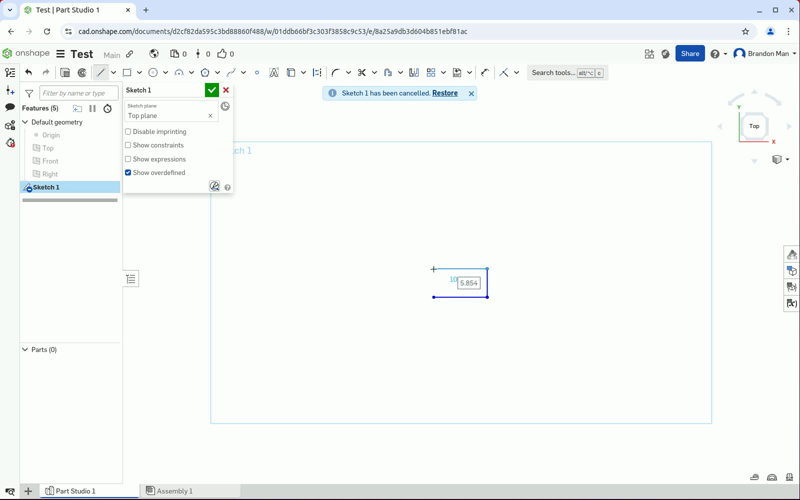
key_up(shift)
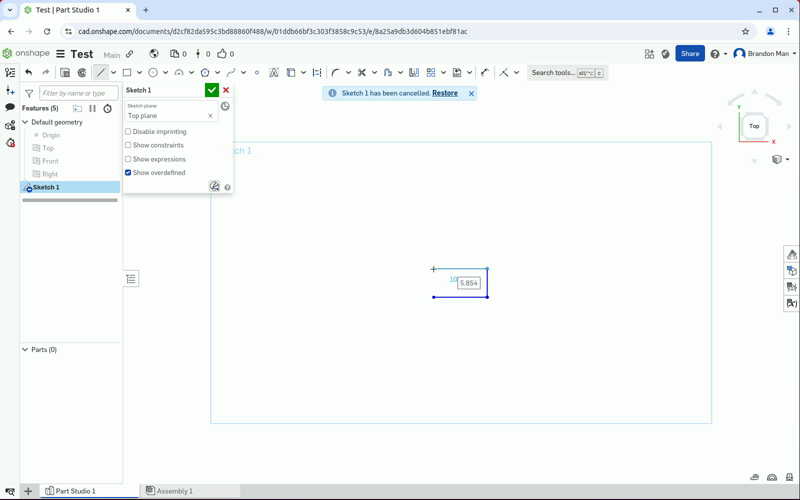
mouse_move(463, 268)
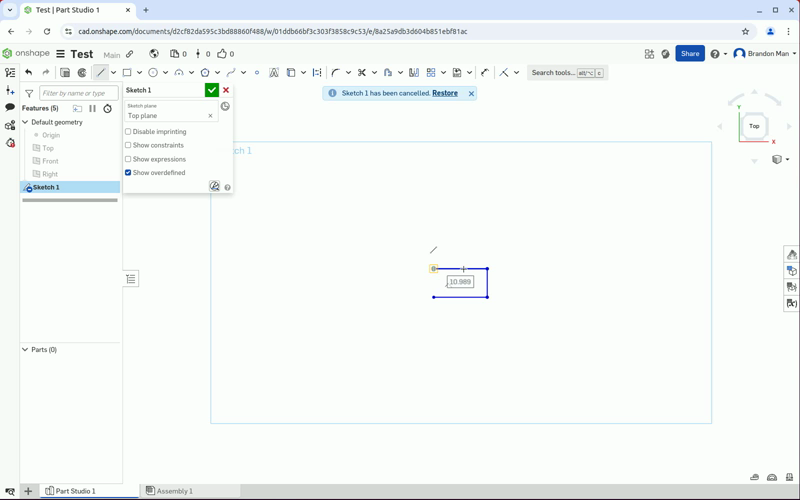
key_down(shift)
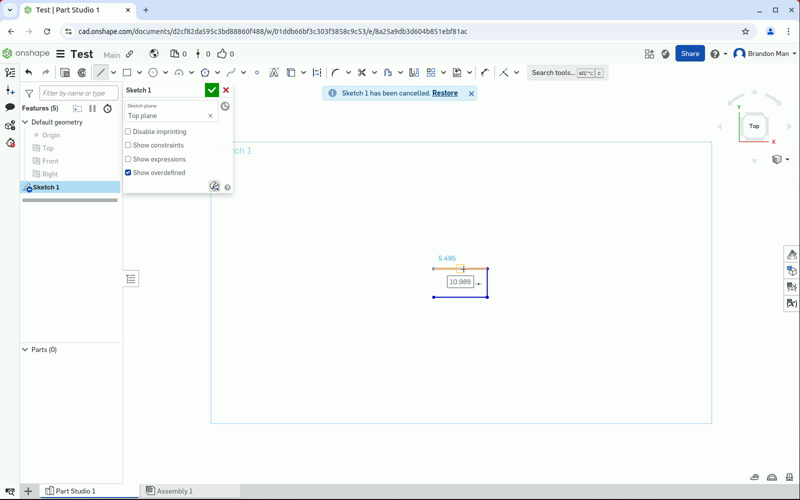
mouse_move(433, 297)
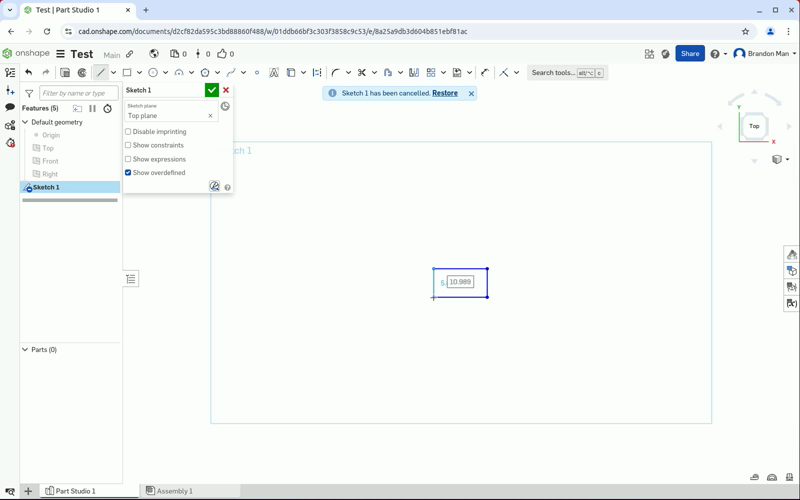
key_up(shift)
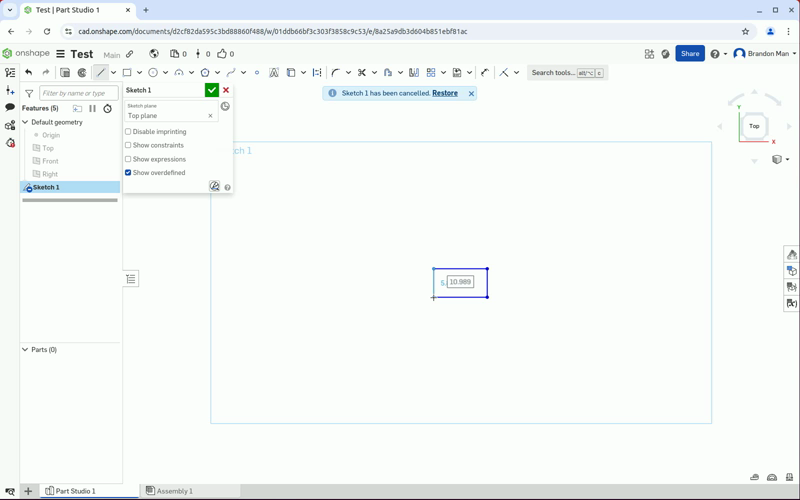
click(433, 297)
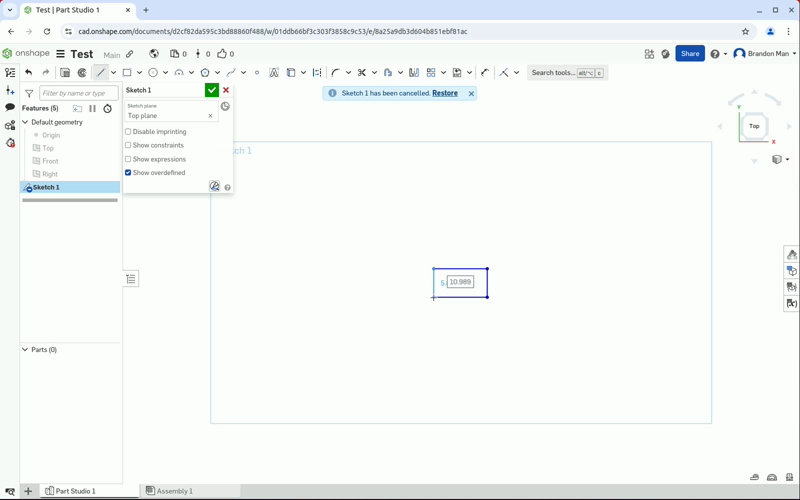
key(esc)
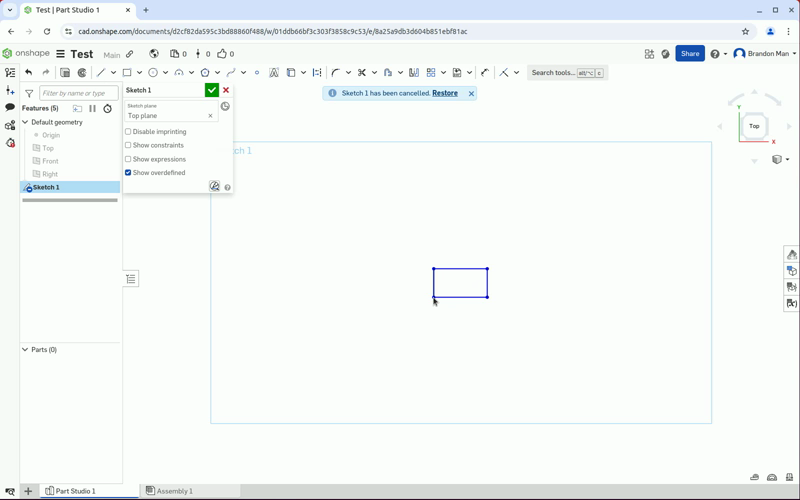
mouse_move(454, 292)
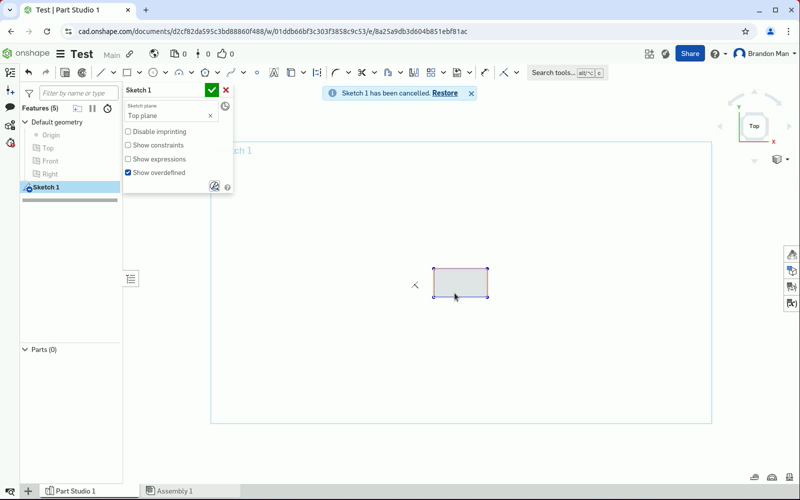
scroll(6)
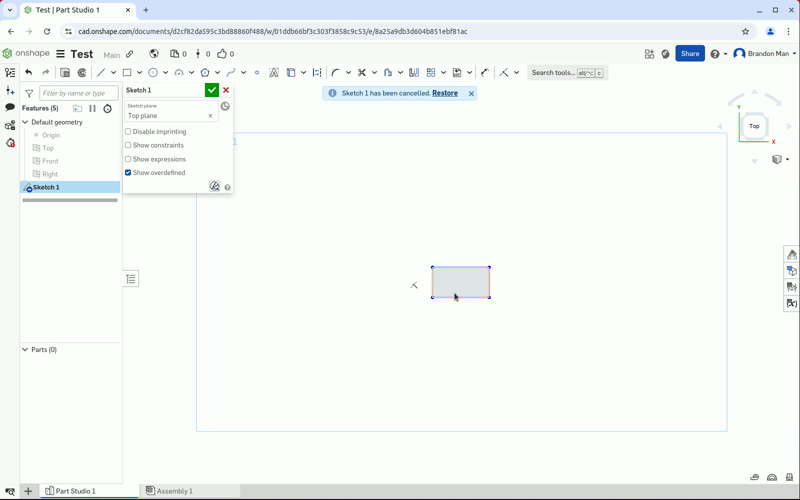
scroll(6)
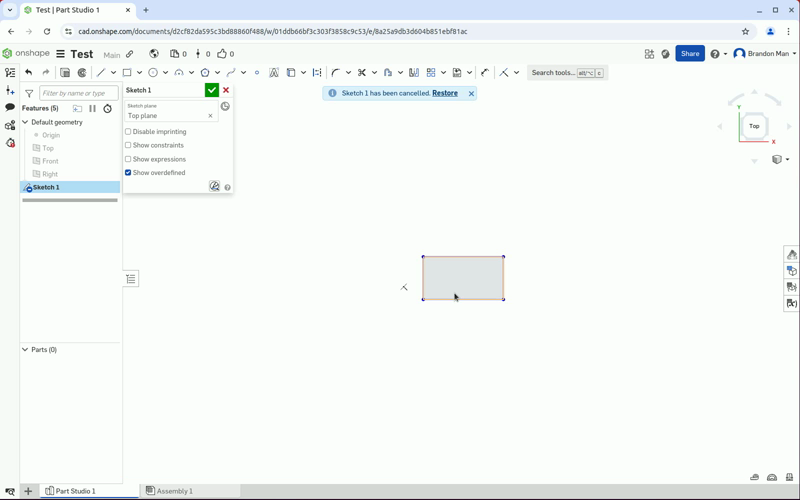
scroll(6)
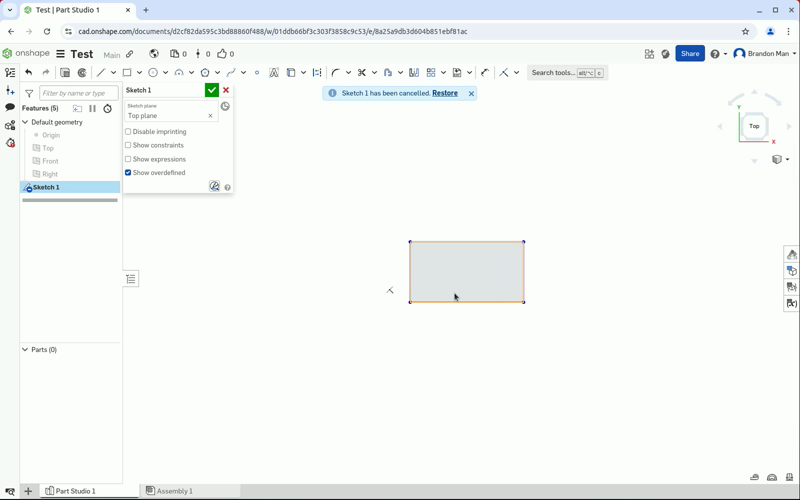
scroll(6)
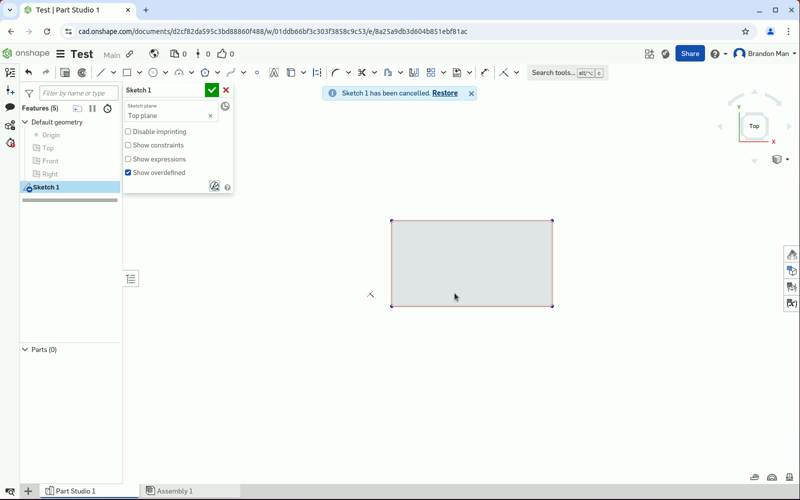
scroll(6)
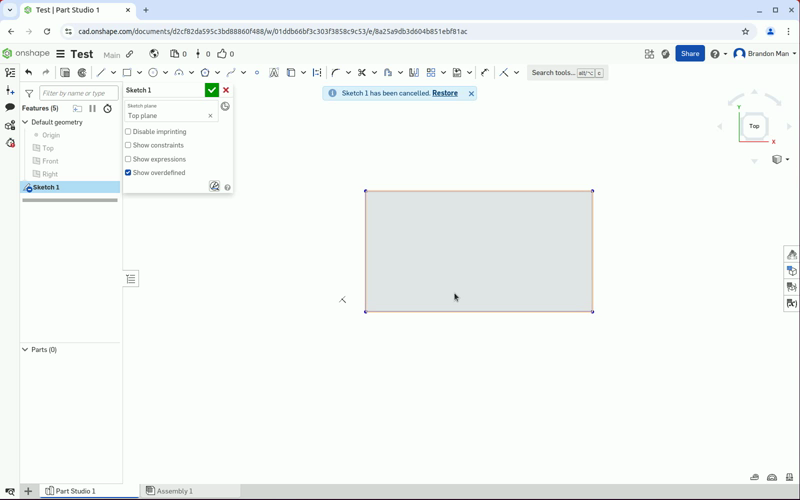
scroll(6)
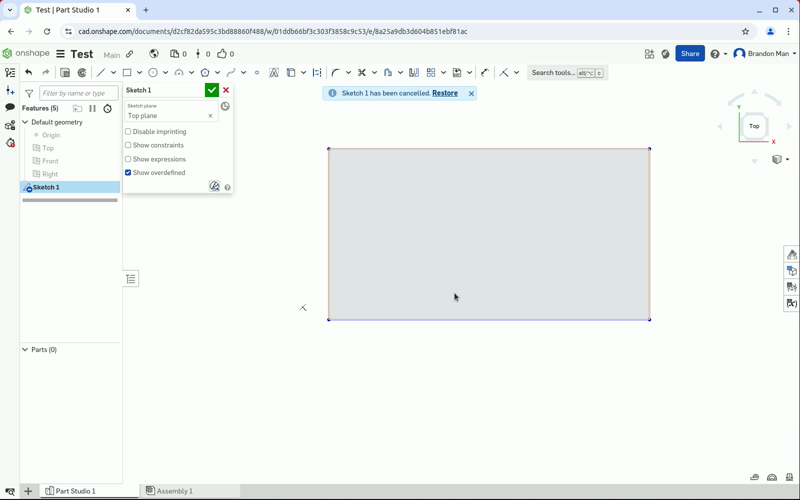
scroll(6)
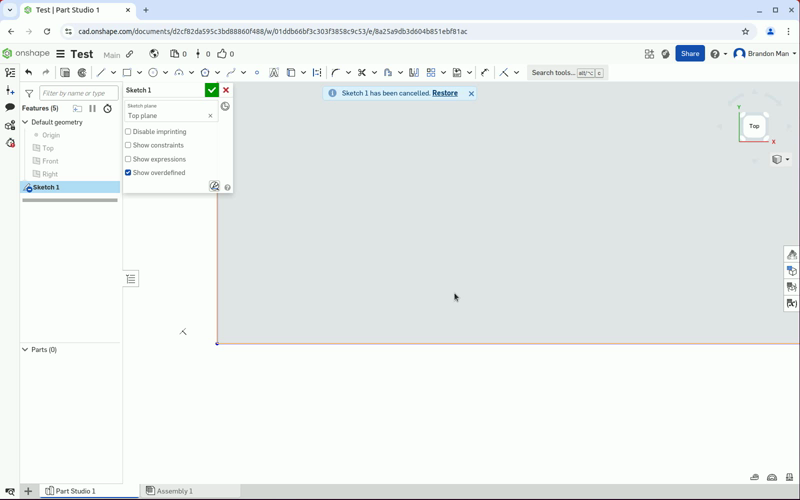
click(454, 292)
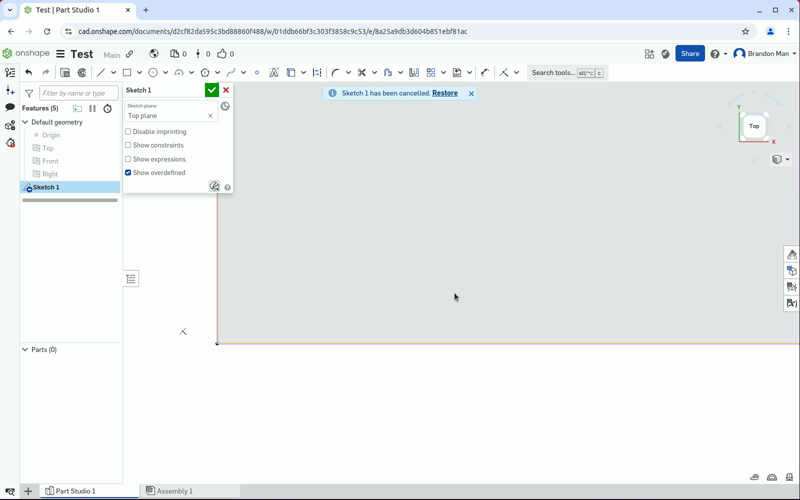
scroll(-6)
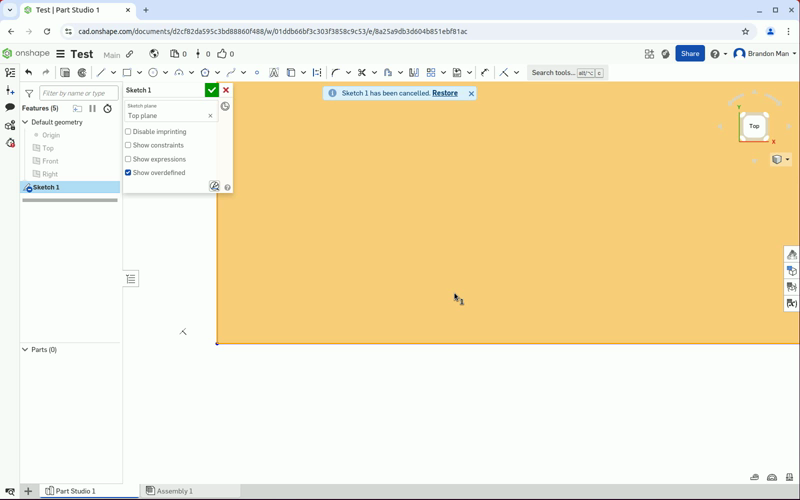
scroll(-6)
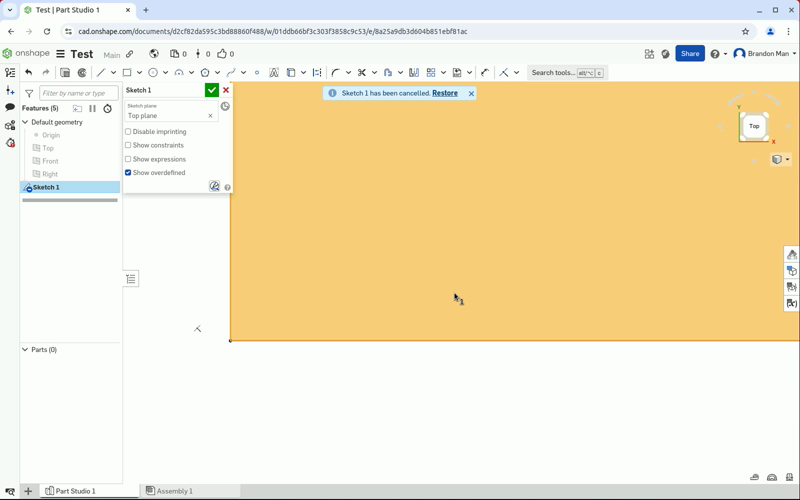
scroll(-6)
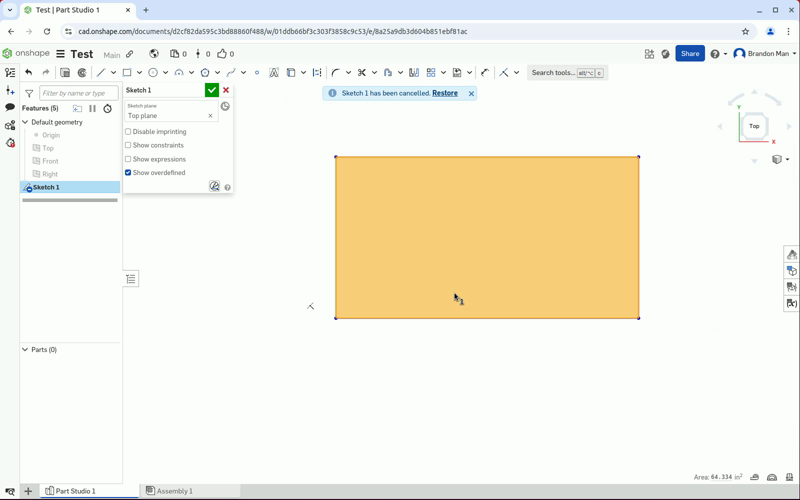
scroll(-6)
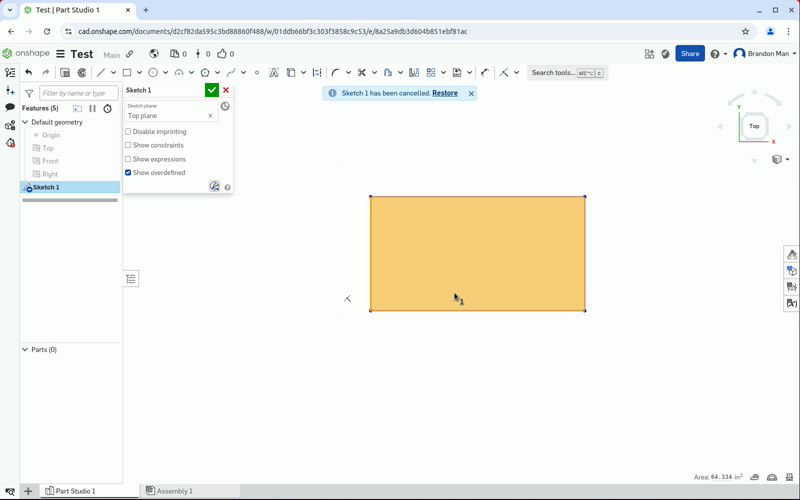
scroll(-6)
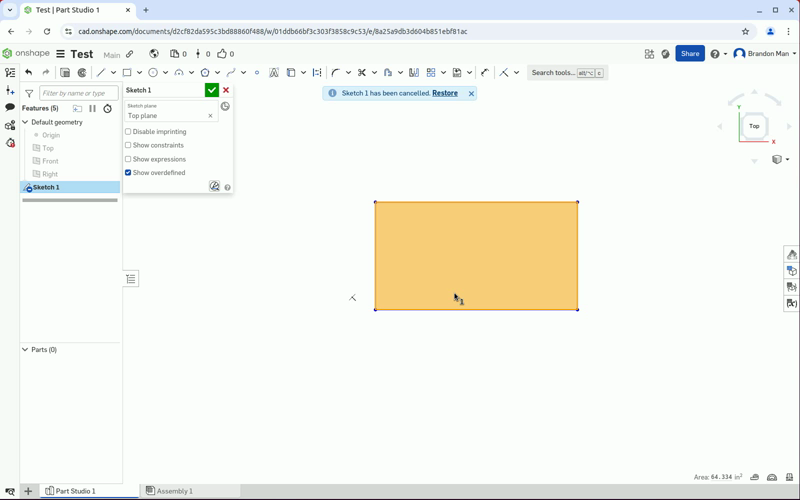
scroll(-6)
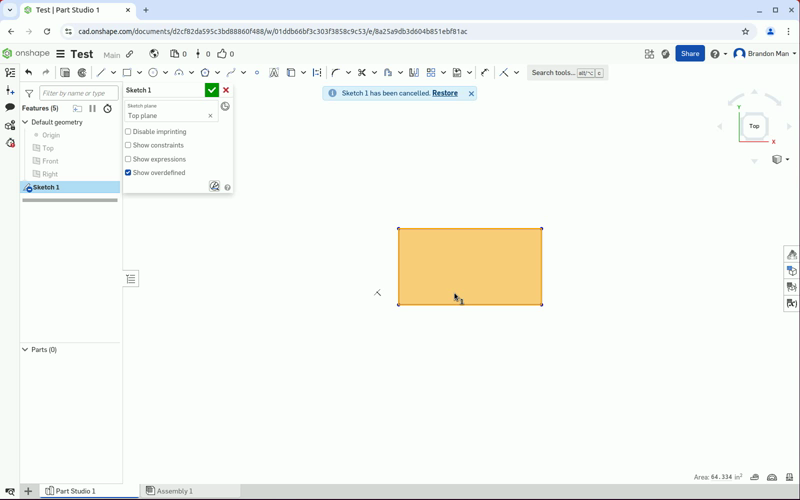
scroll(-6)
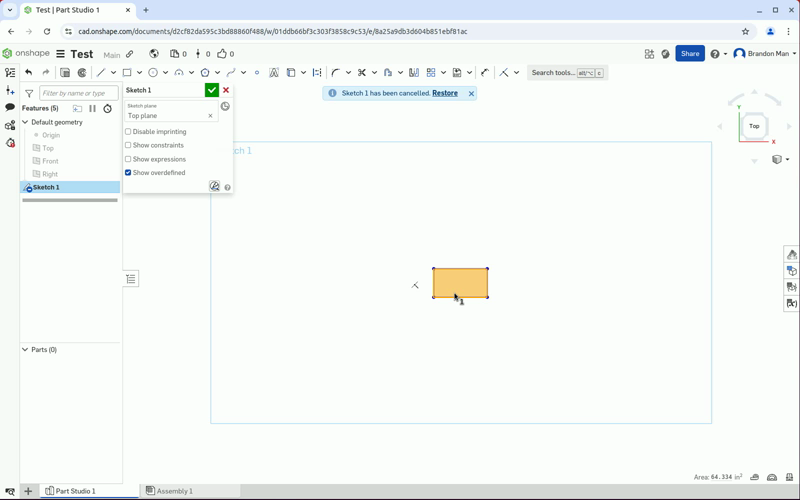
mouse_move(73, 352)
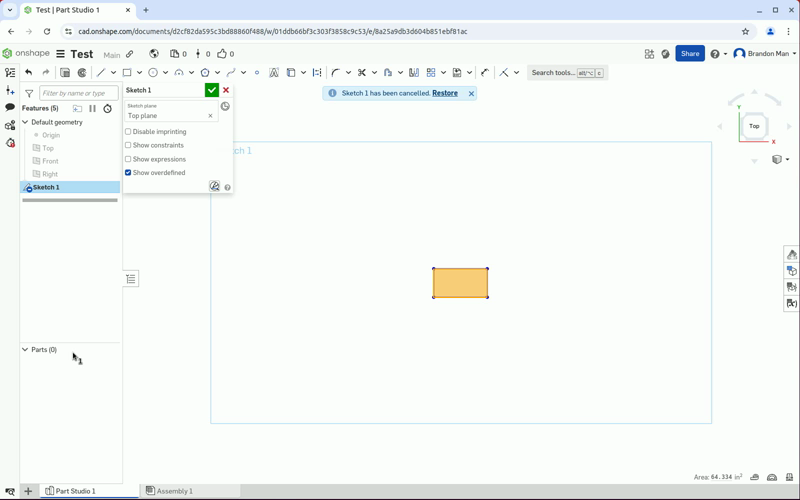
key(shift+y)
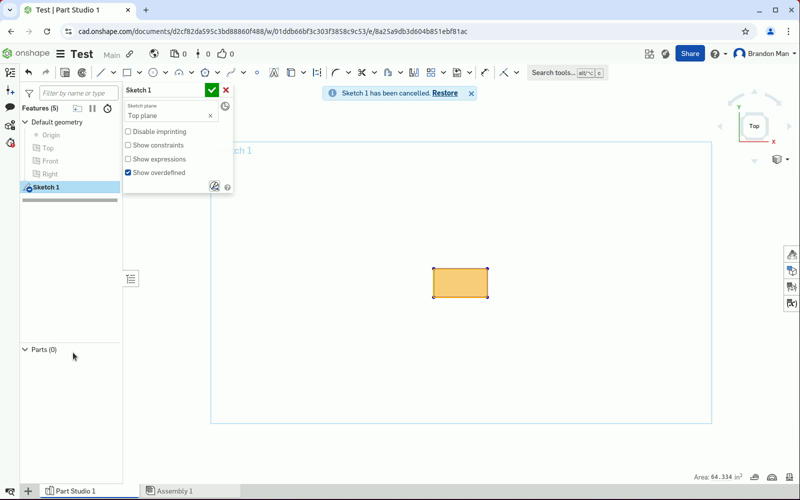
key(shift+e)
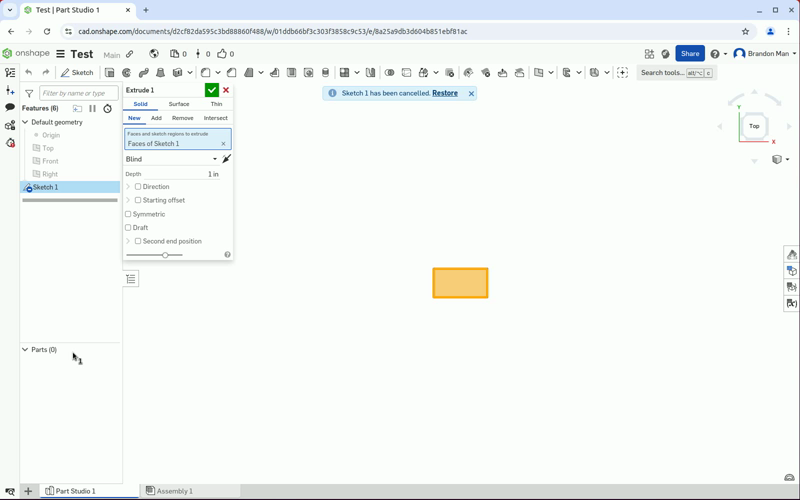
mouse_move(143, 106)
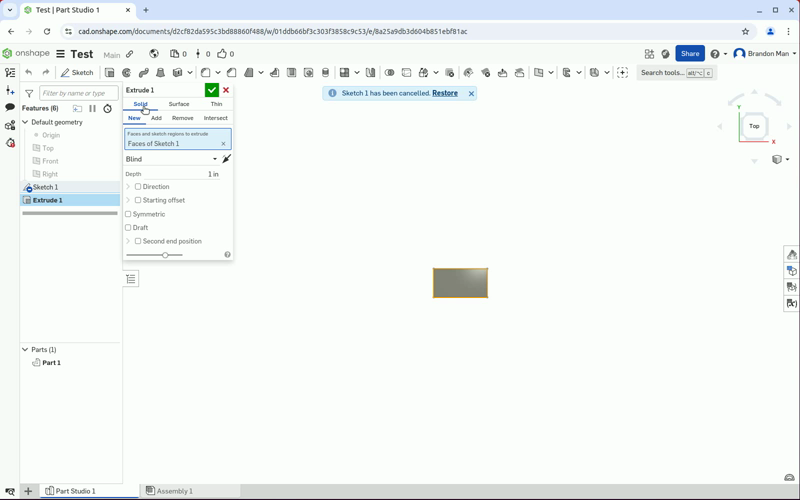
click(143, 106)
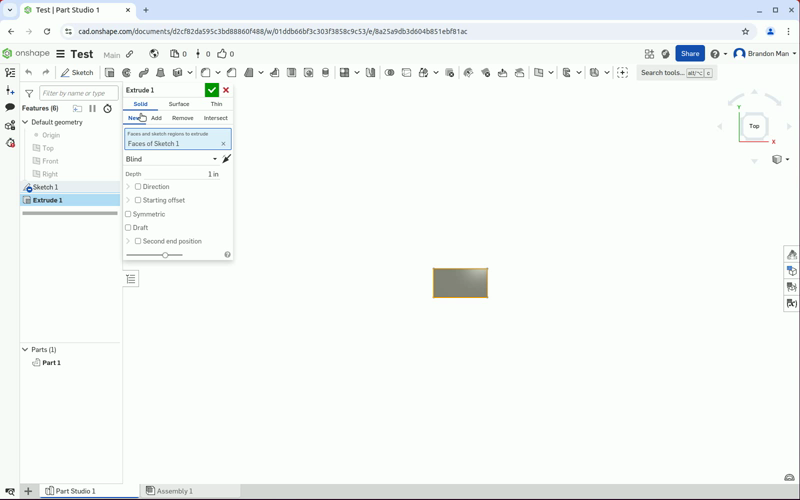
mouse_move(137, 120)
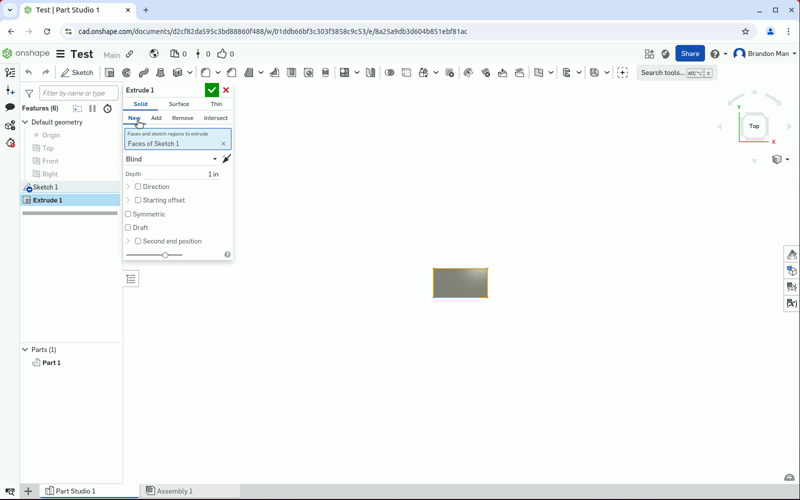
click(137, 120)
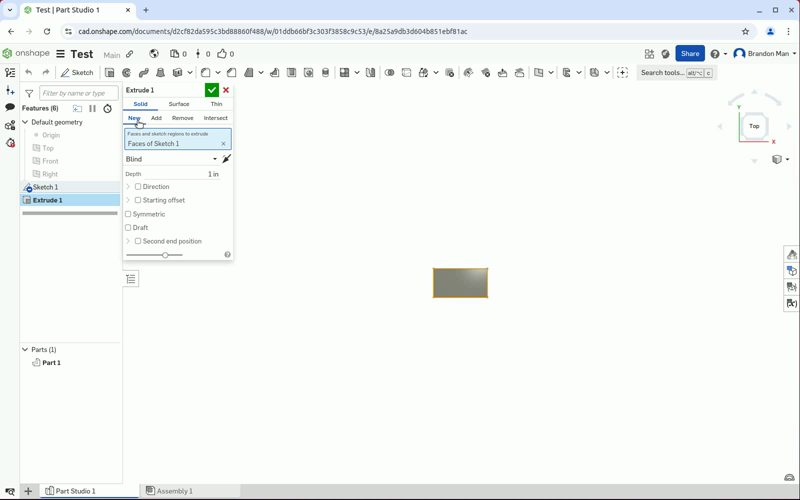
key(tab, 4)
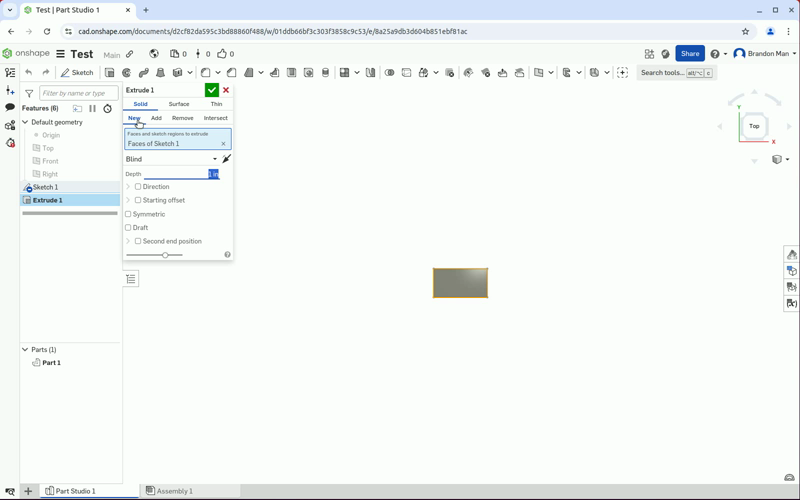
text(9.388)
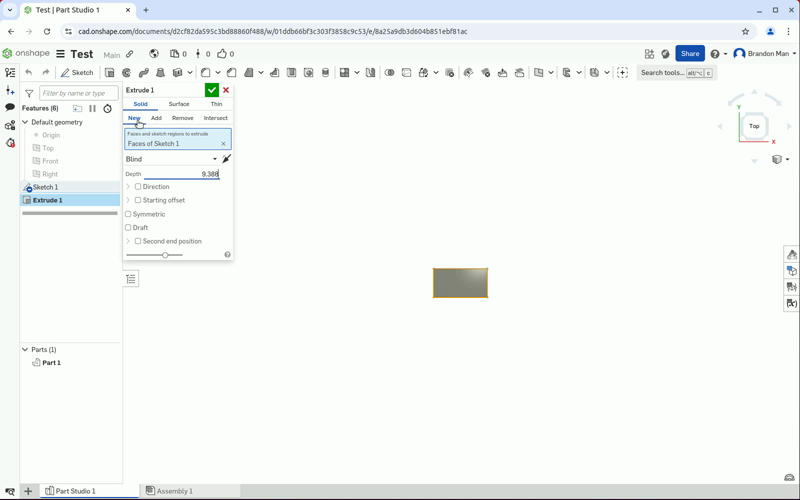
key(enter)
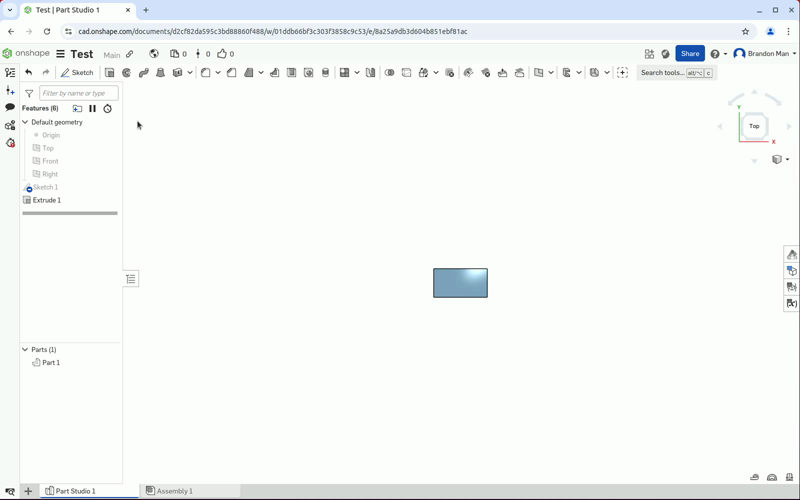
key(shift+h)
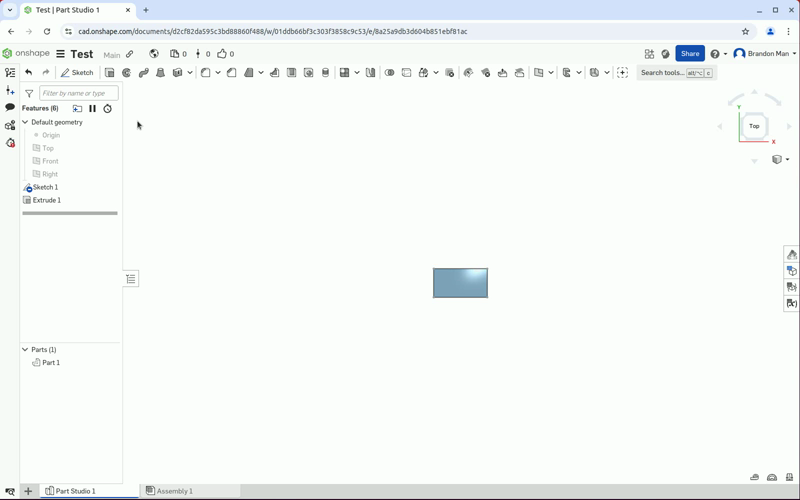
key(shift+h)
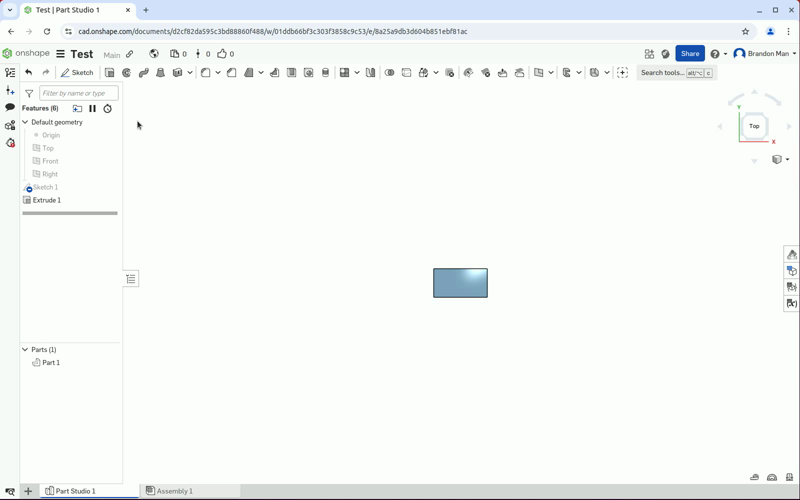
mouse_move(73, 189)
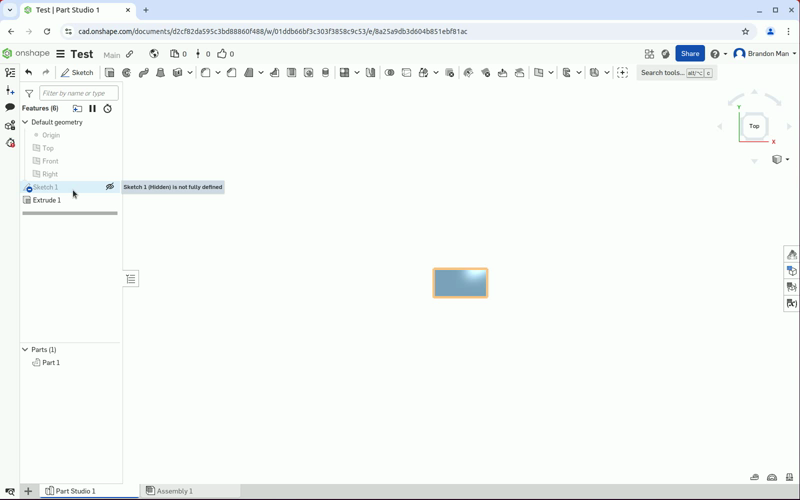
click(73, 189)
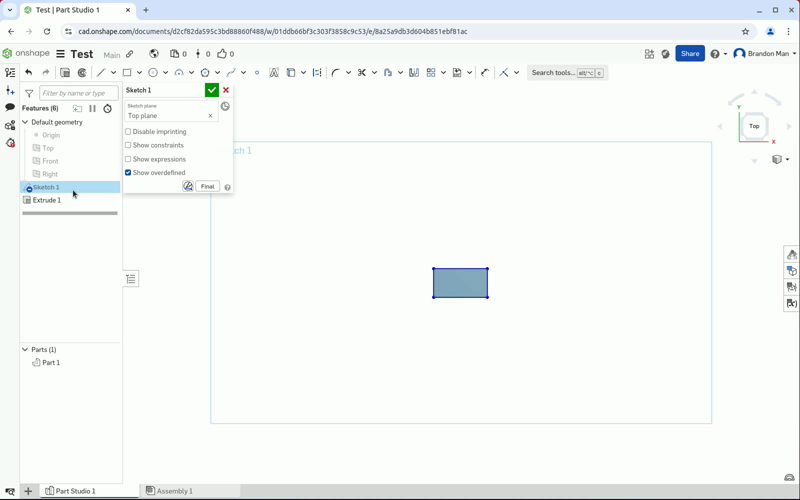
mouse_move(229, 92)
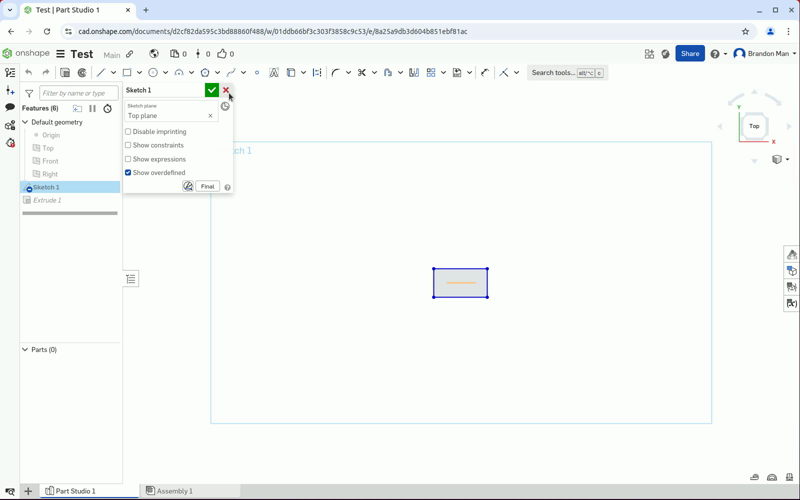
click(229, 92)
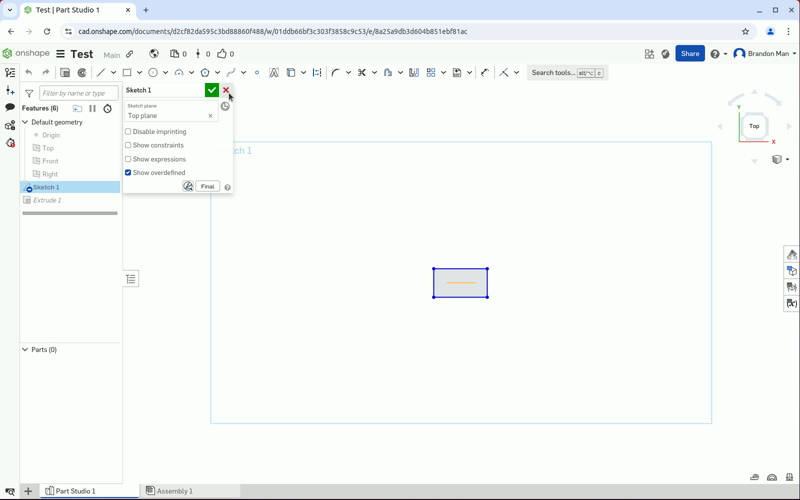
key(shift+s)
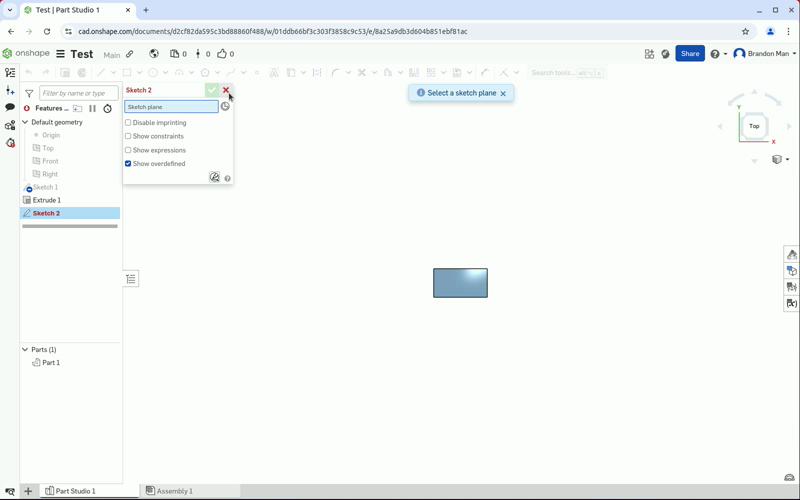
mouse_move(73, 150)
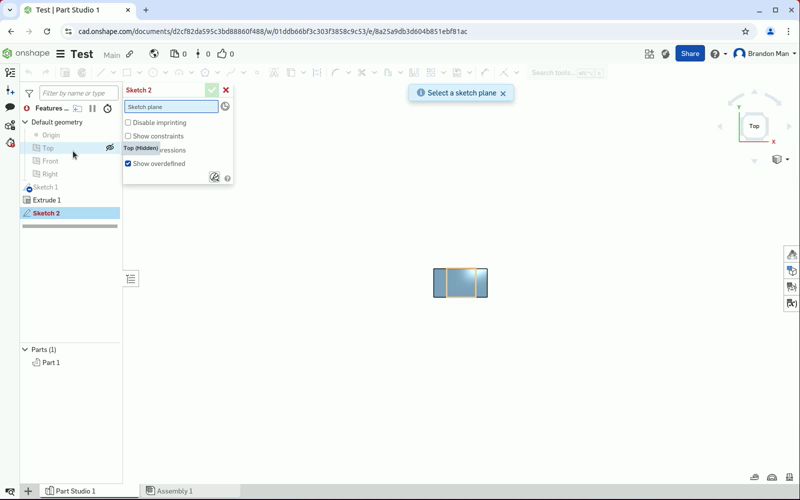
click(73, 150)
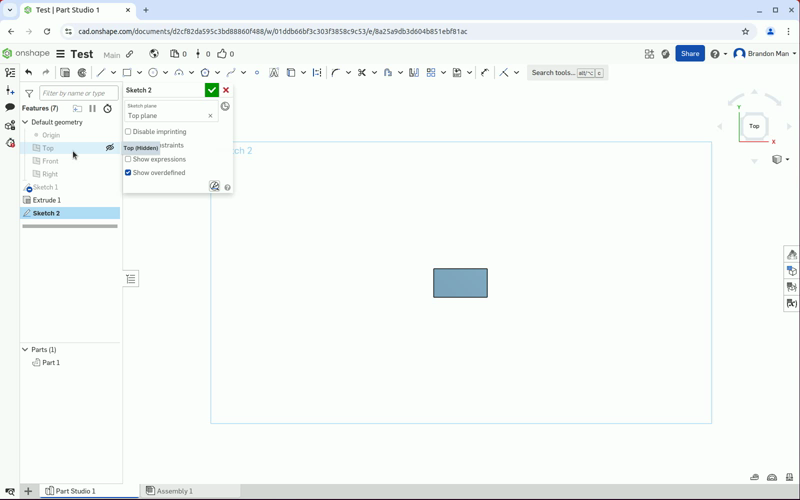
mouse_move(73, 352)
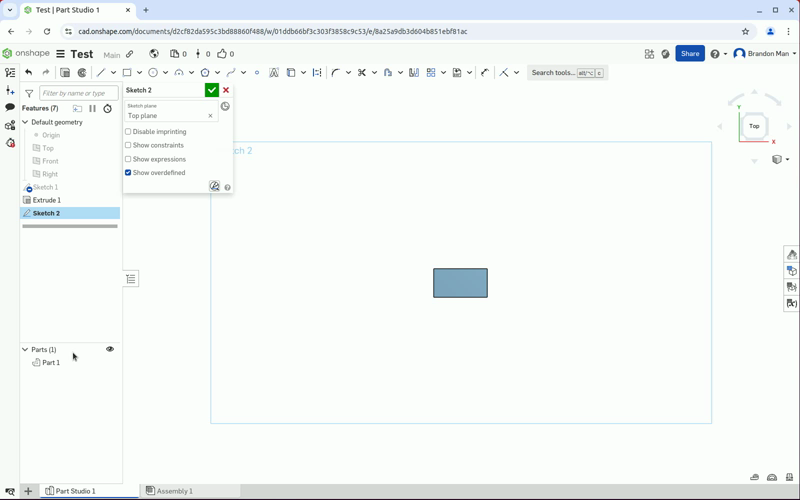
key(y)
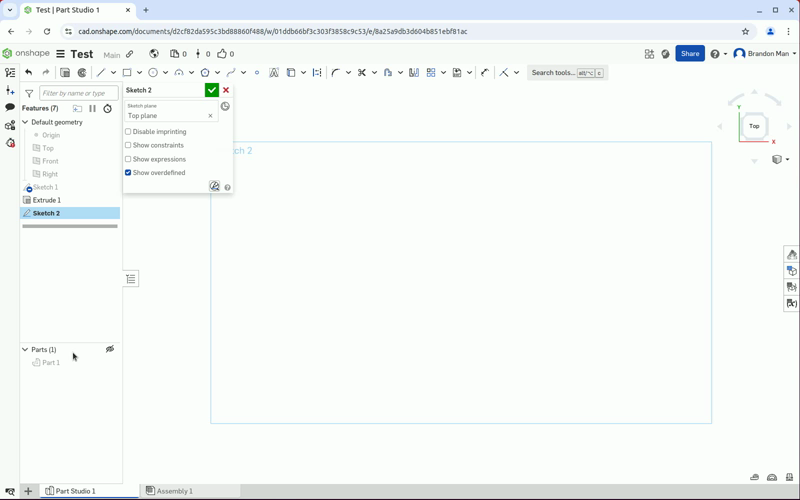
key(c)
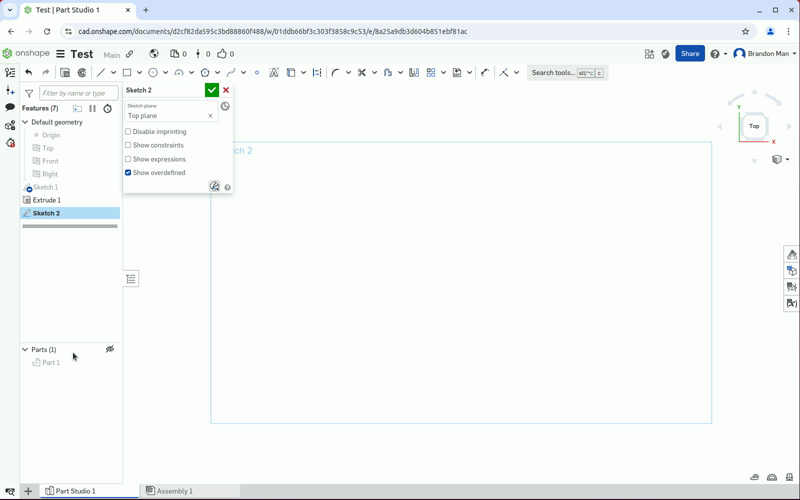
key_down(shift)
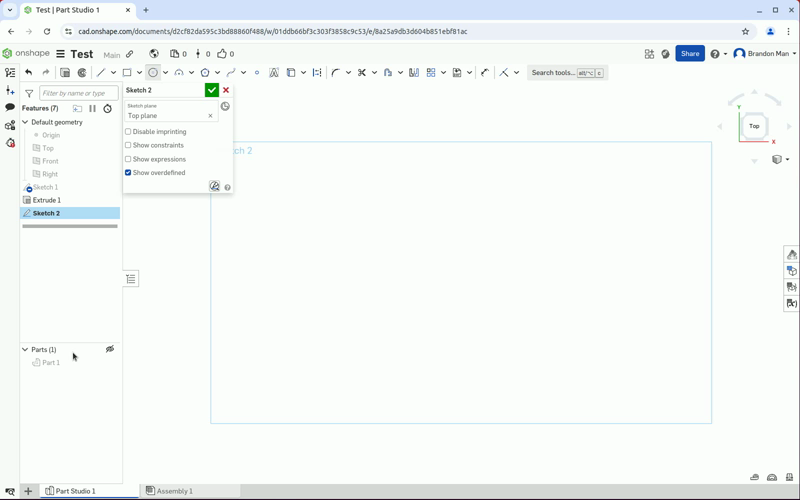
mouse_move(530, 282)
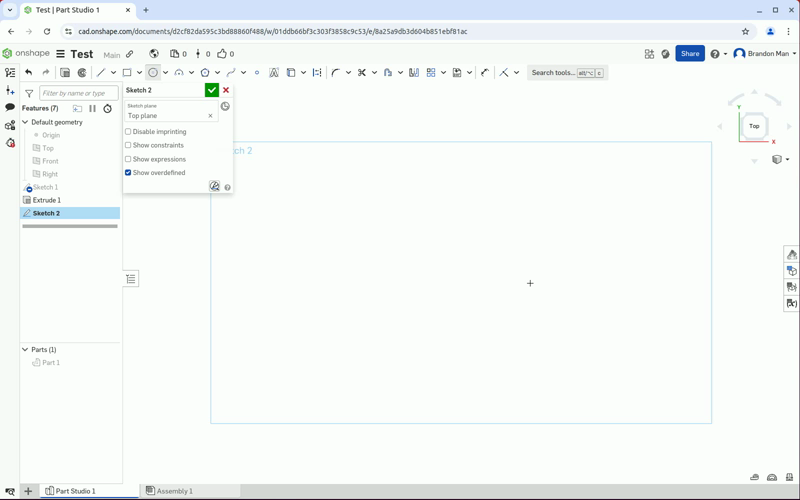
click(530, 282)
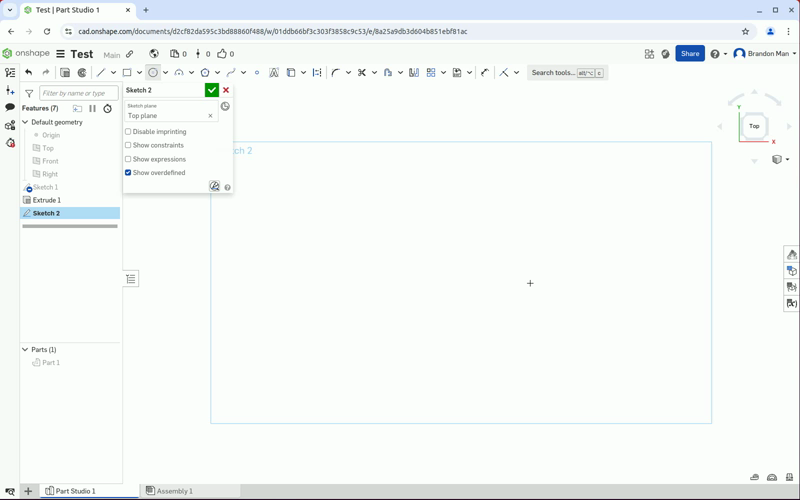
key_up(shift)
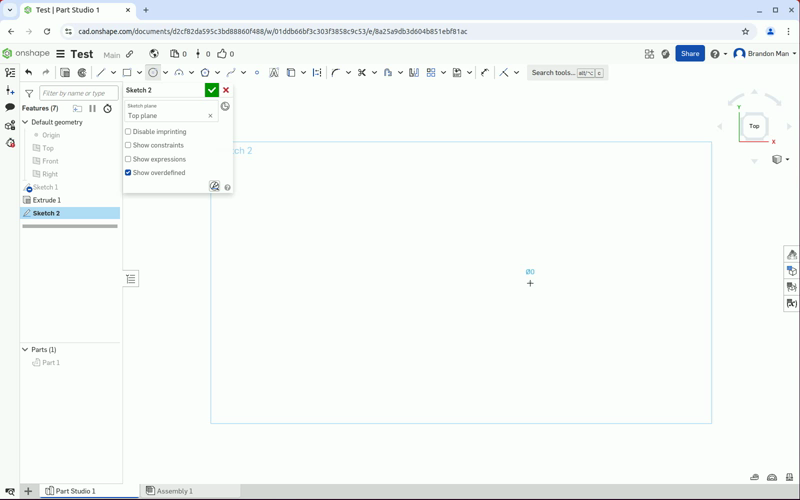
mouse_move(536, 282)
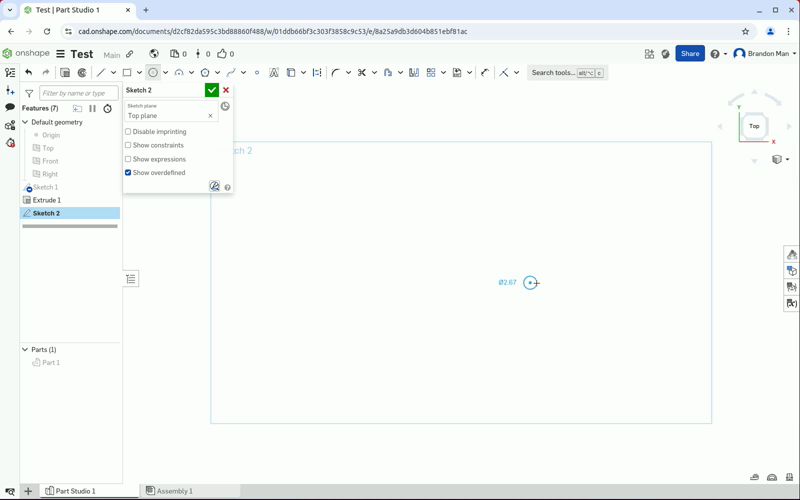
click(536, 282)
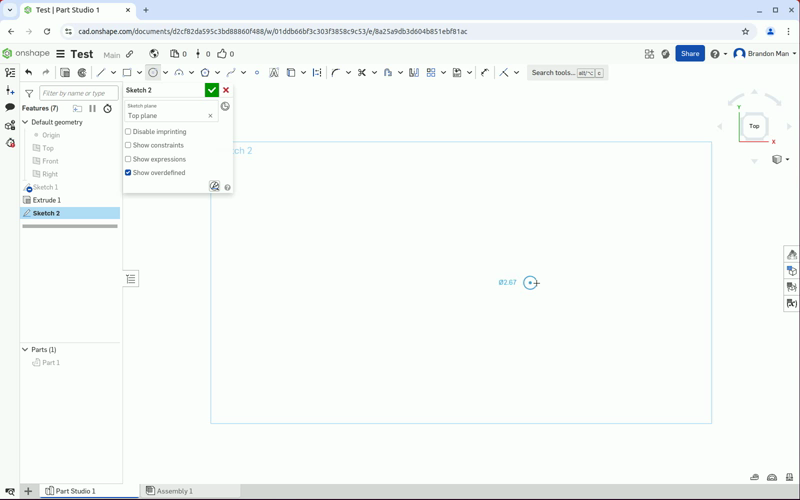
key(esc)
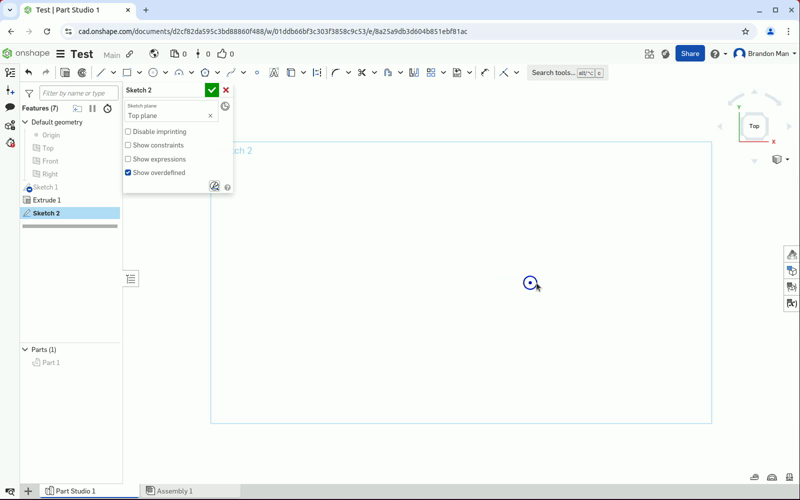
mouse_move(531, 288)
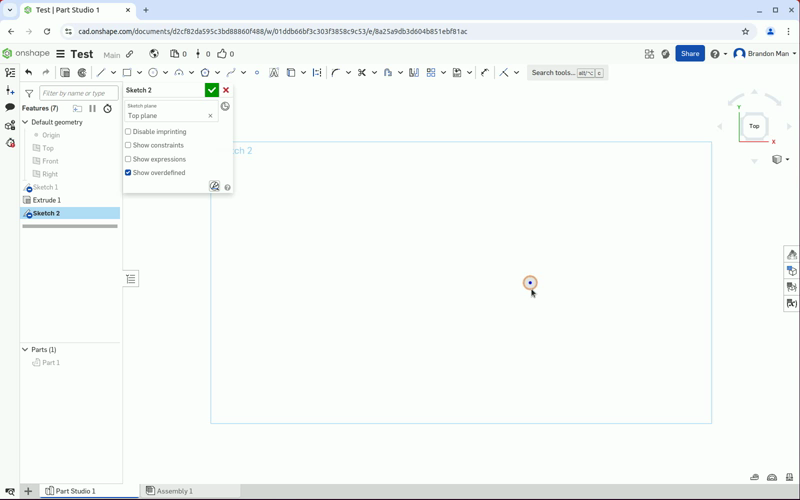
scroll(6)
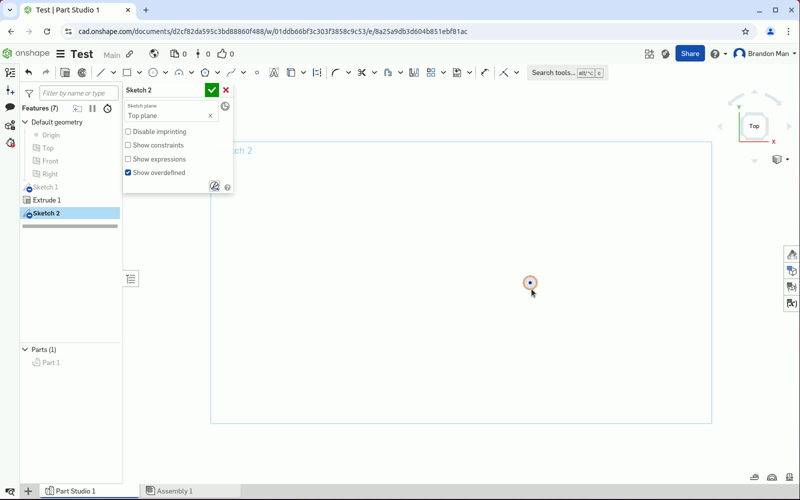
scroll(6)
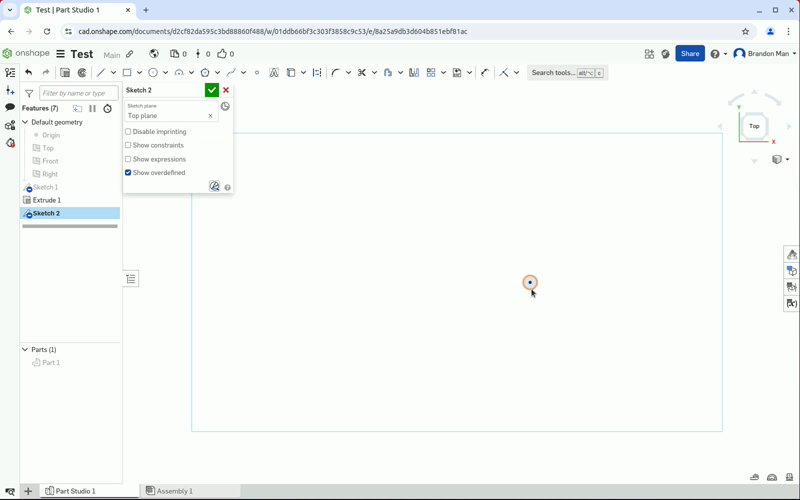
scroll(6)
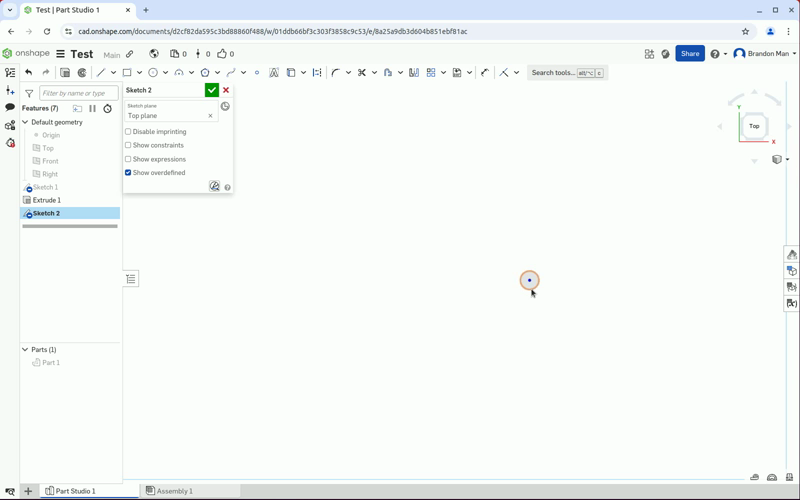
scroll(6)
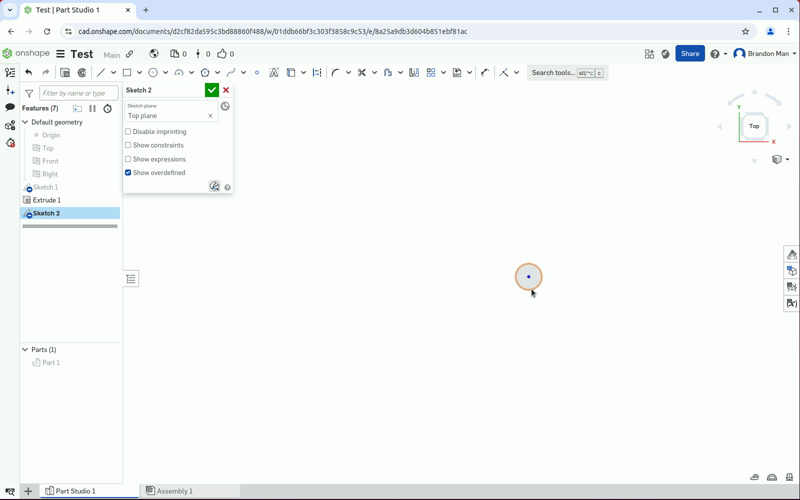
scroll(6)
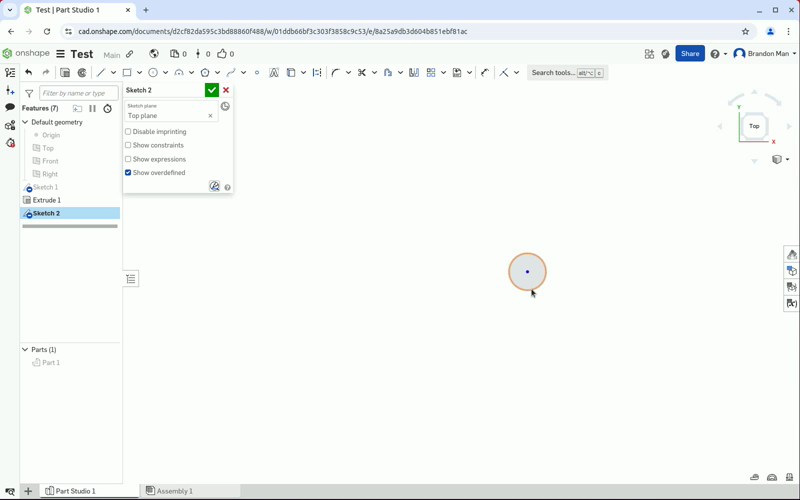
scroll(6)
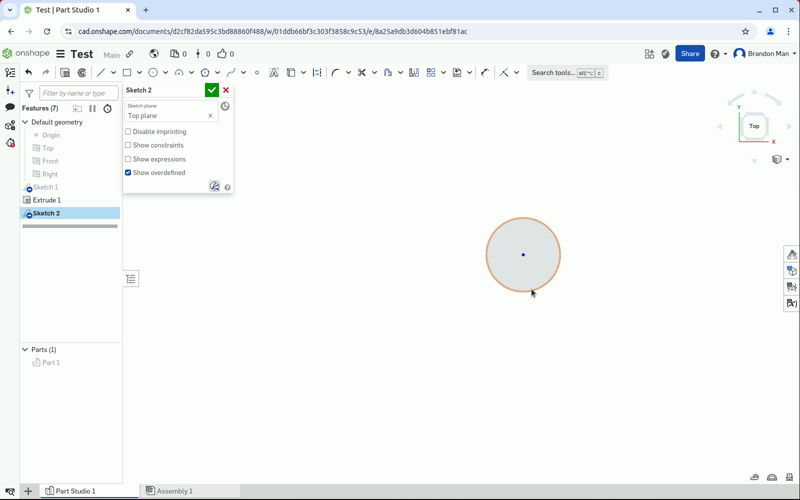
scroll(6)
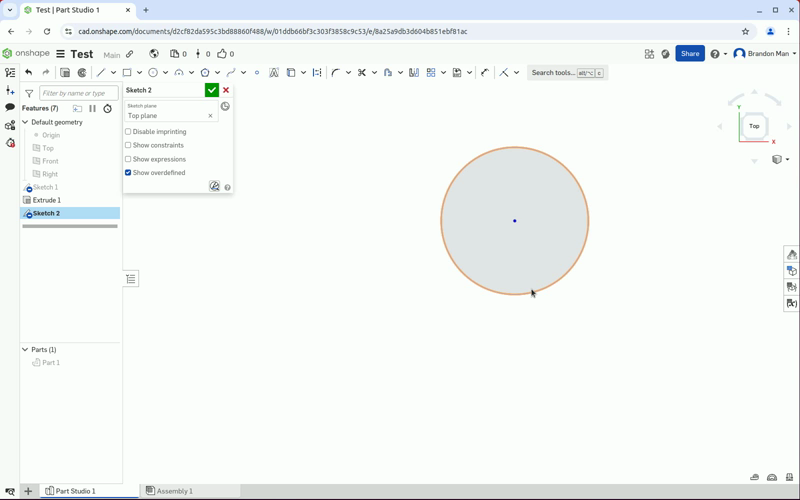
click(531, 288)
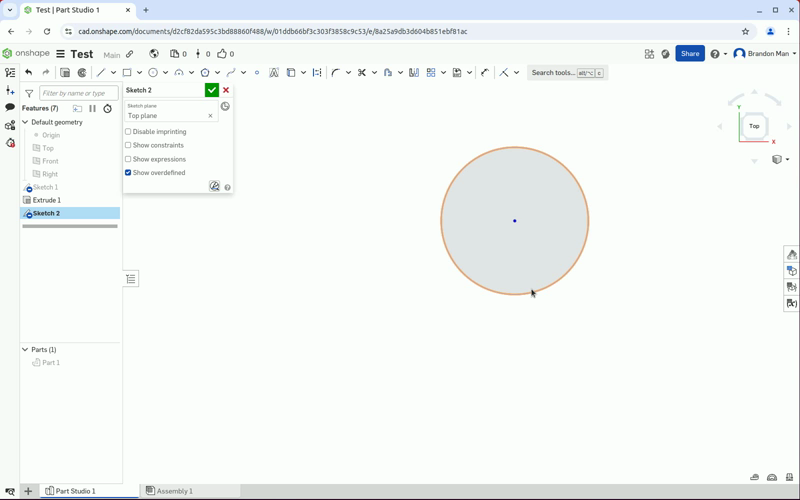
scroll(-6)
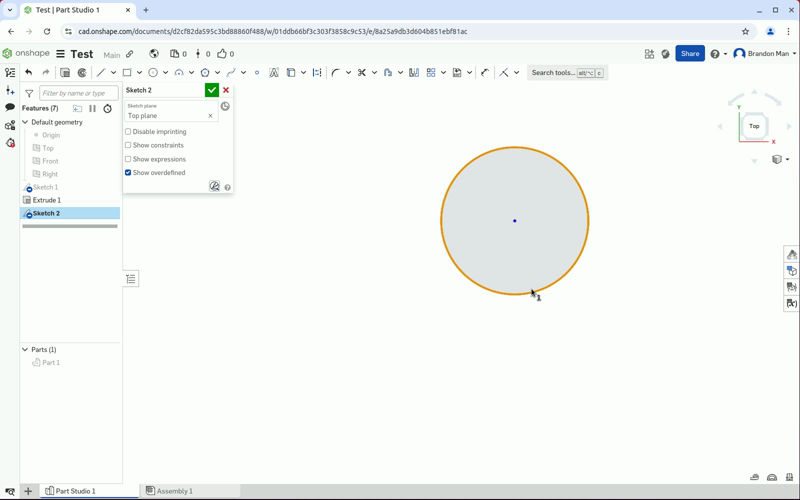
scroll(-6)
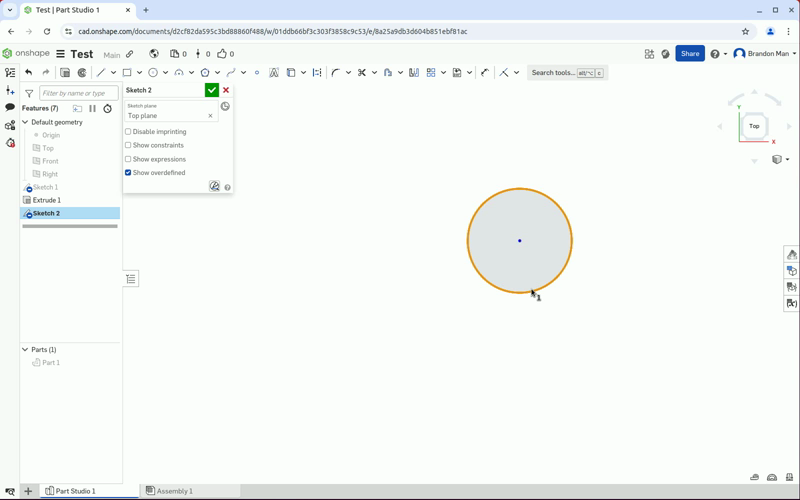
scroll(-6)
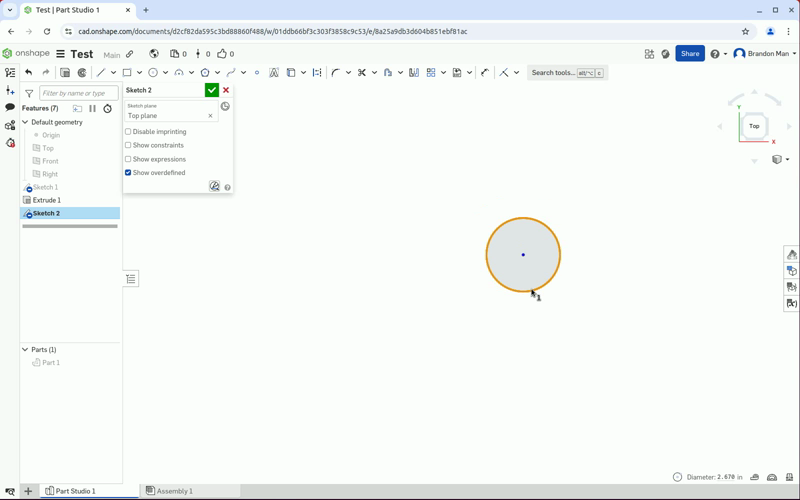
scroll(-6)
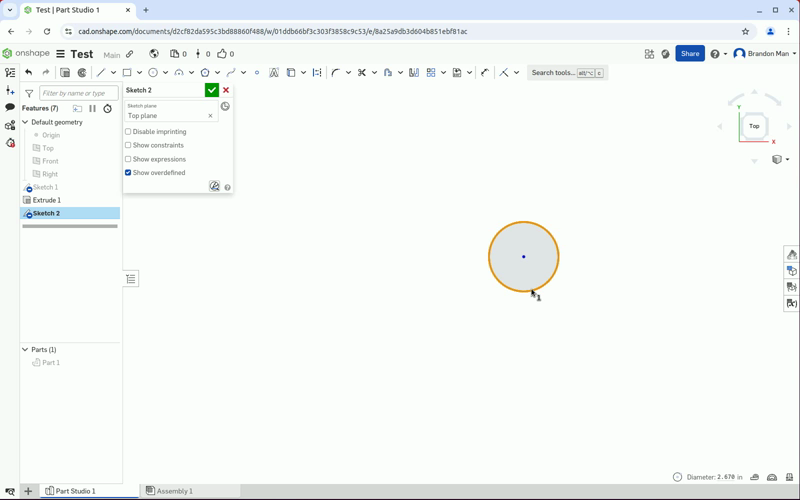
scroll(-6)
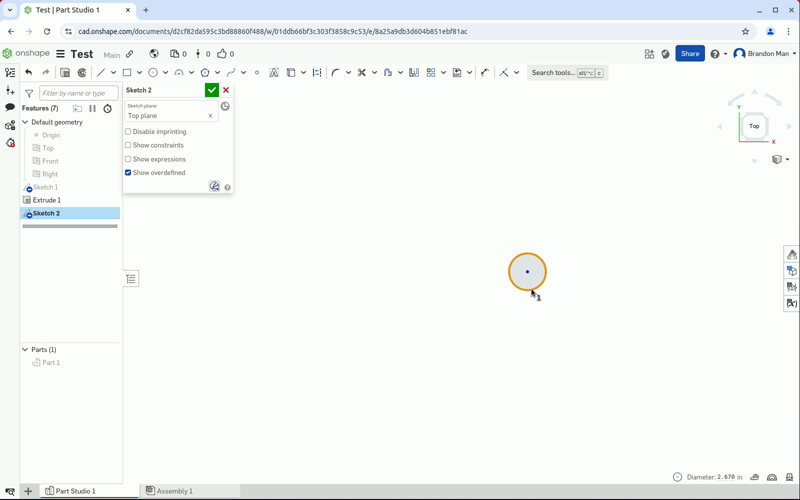
scroll(-6)
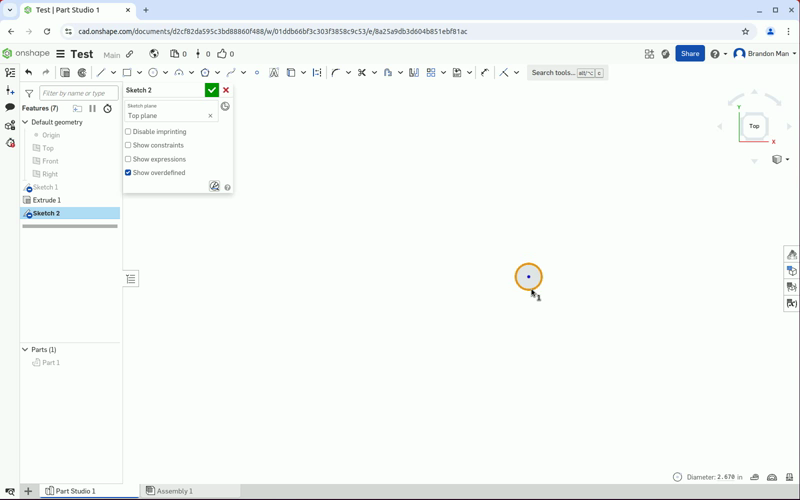
scroll(-6)
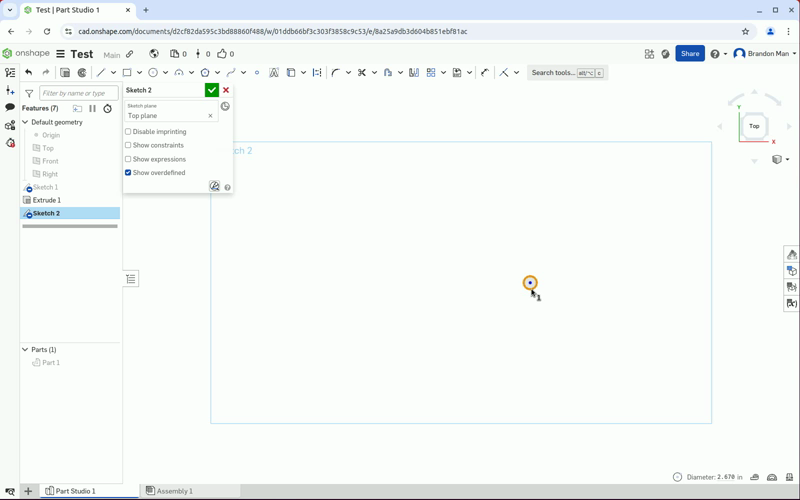
mouse_move(73, 352)
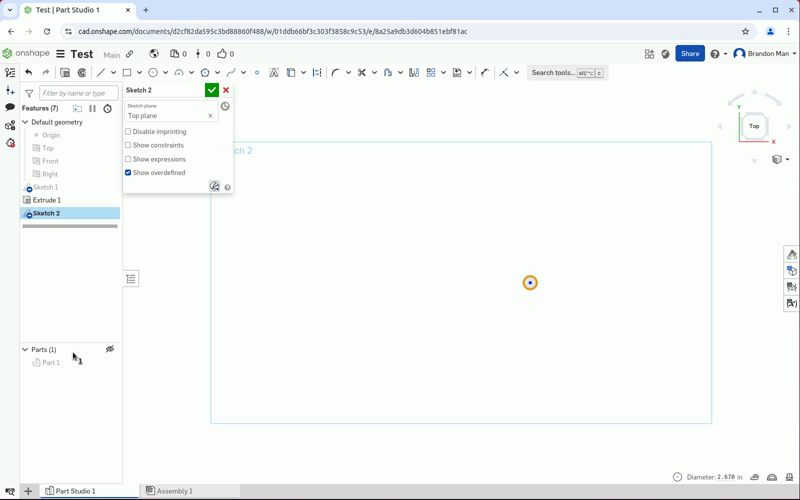
key(shift+y)
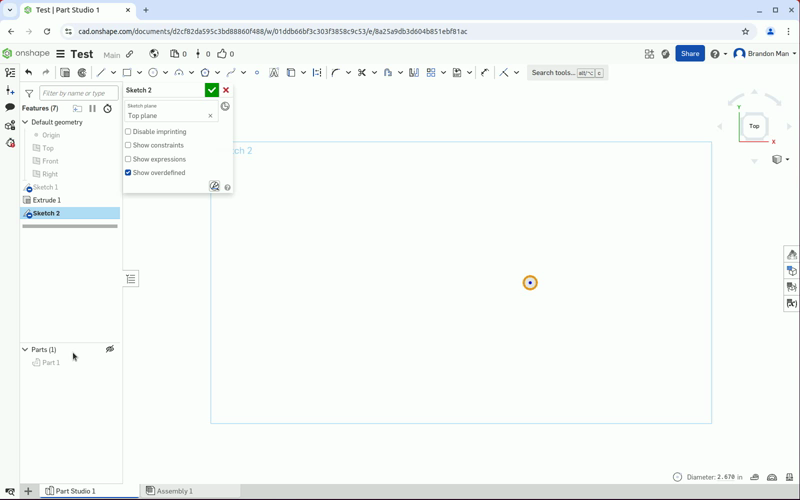
key(shift+e)
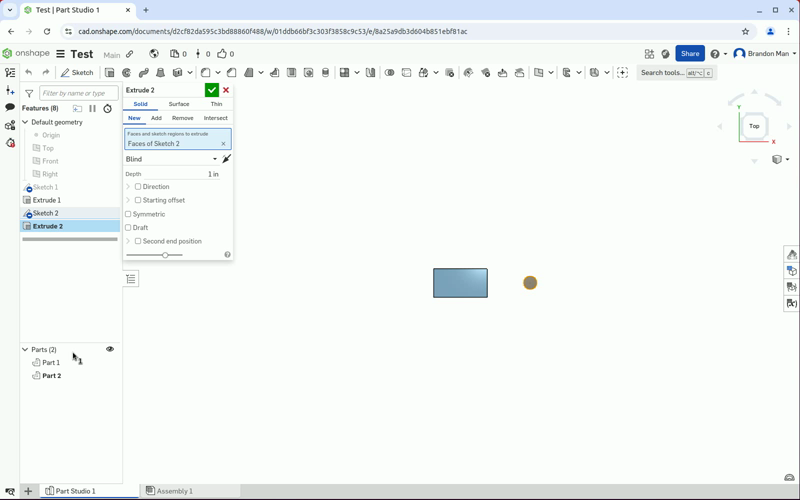
mouse_move(143, 106)
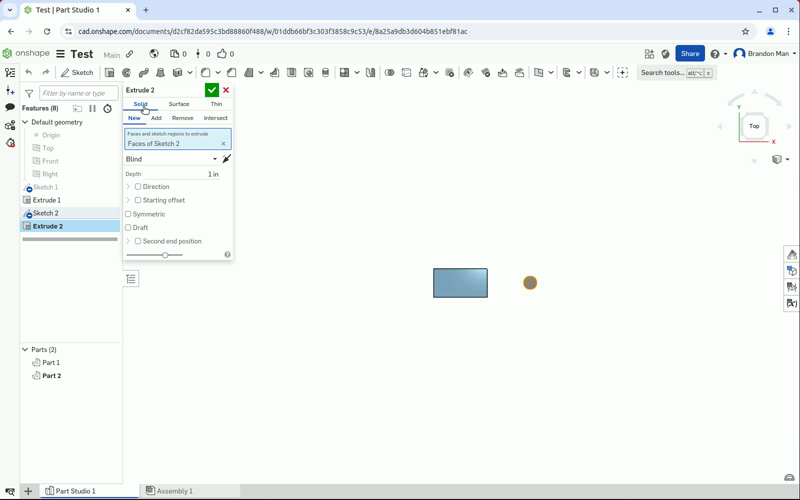
click(143, 106)
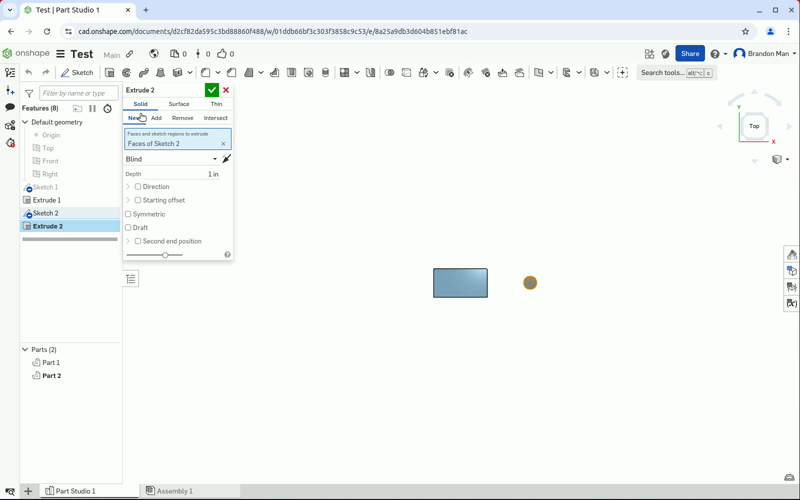
mouse_move(137, 120)
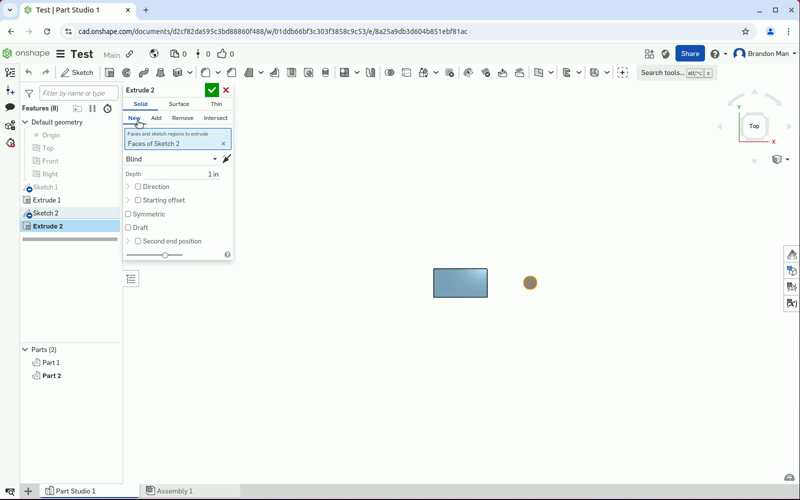
click(137, 120)
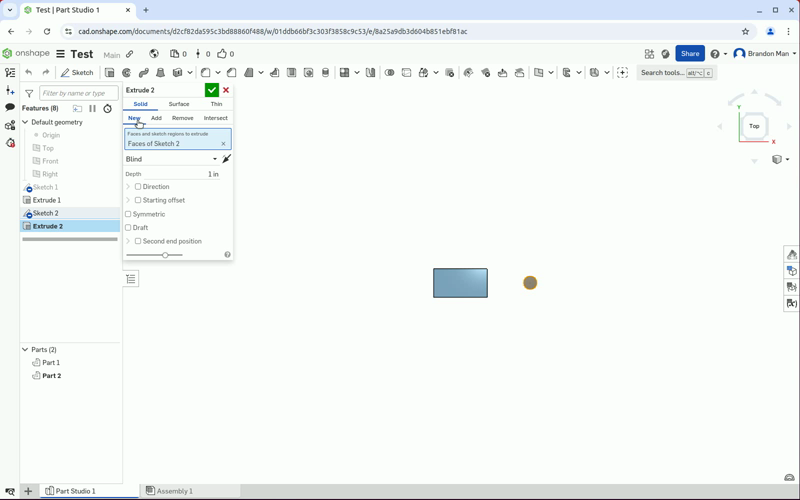
key(tab, 4)
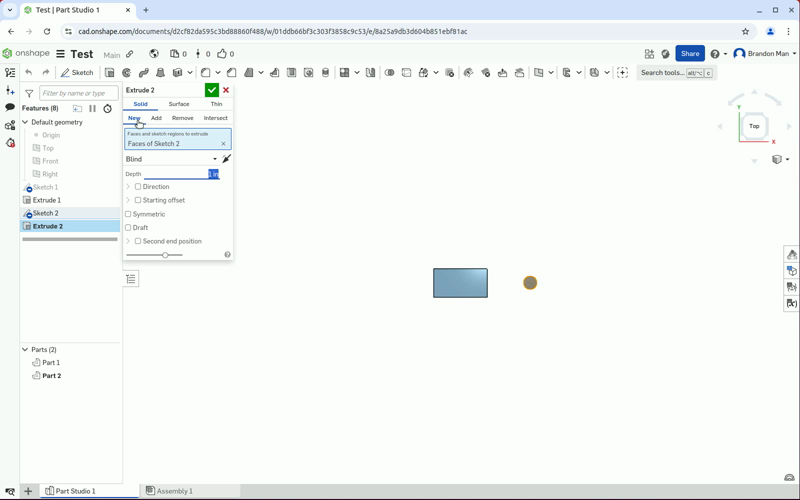
text(12.276)
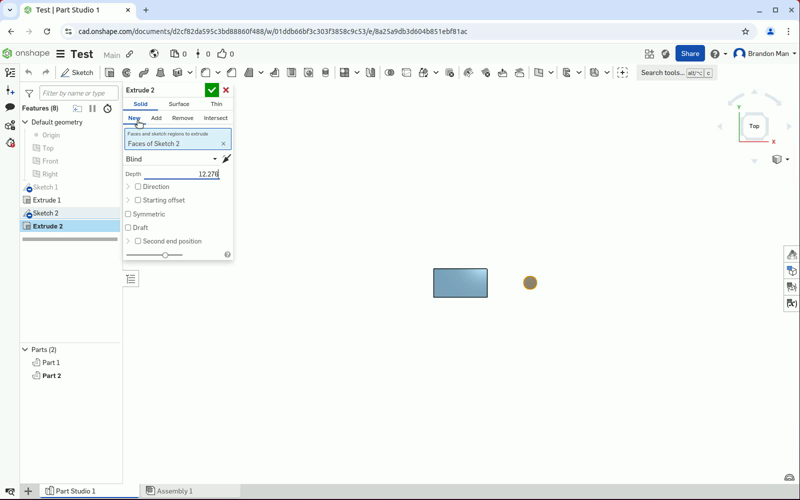
key(enter)
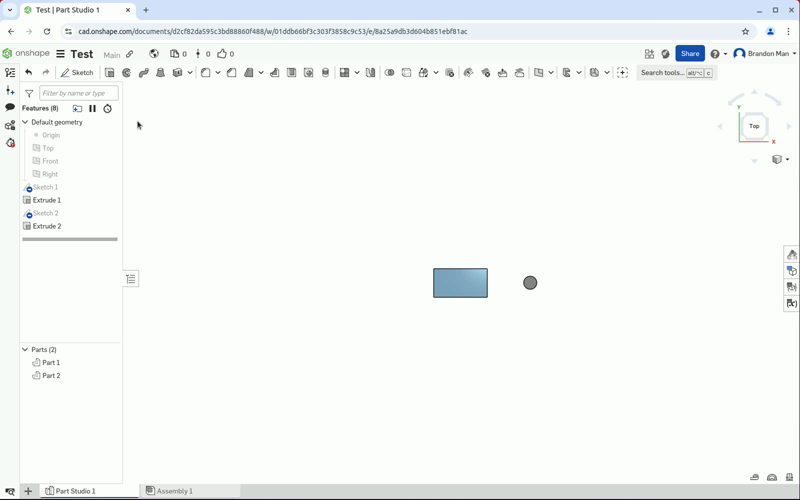
key(shift+h)
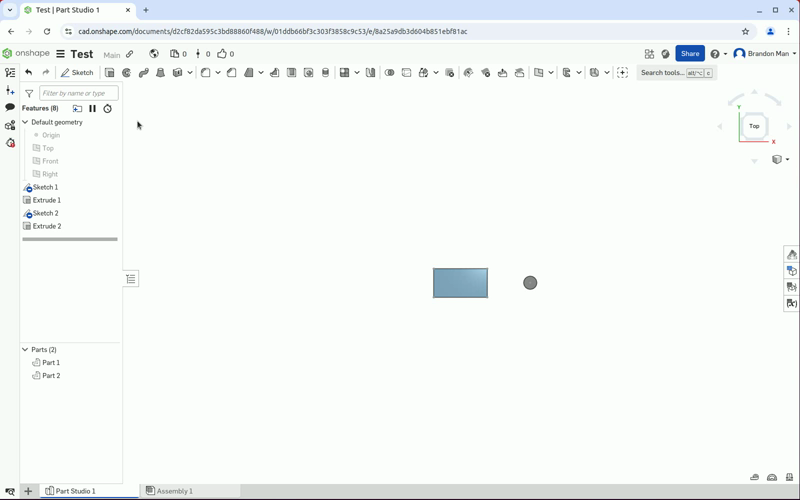
key(shift+h)
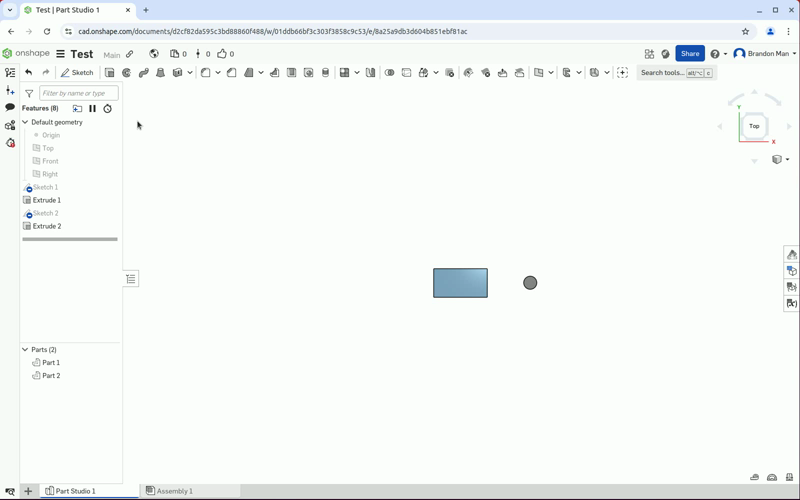
mouse_move(73, 189)
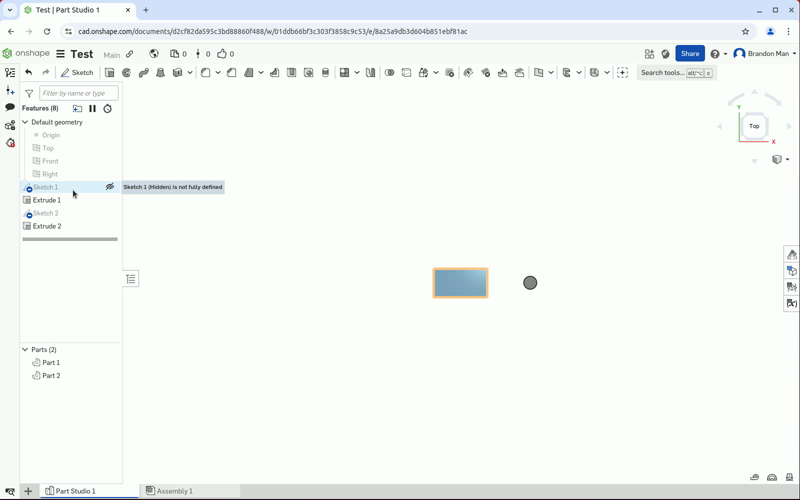
click(73, 189)
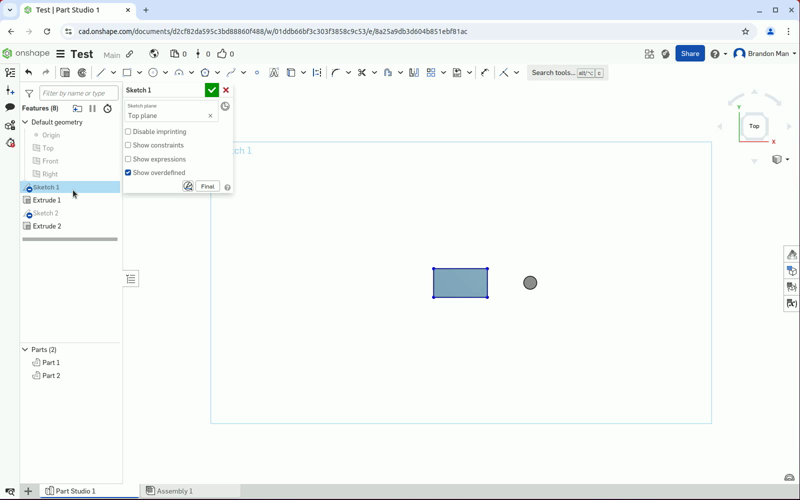
mouse_move(229, 92)
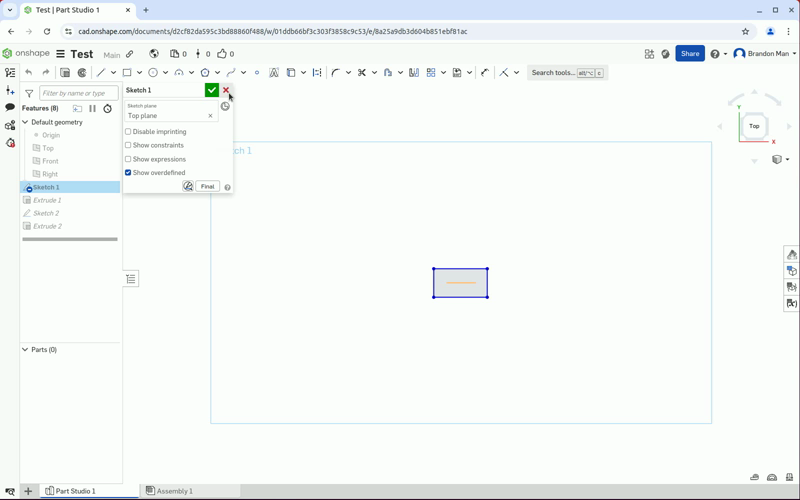
click(229, 92)
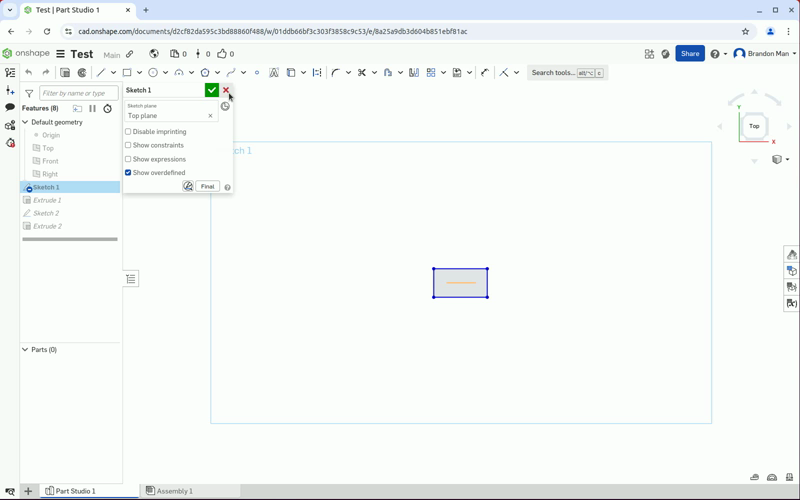
key(shift+s)
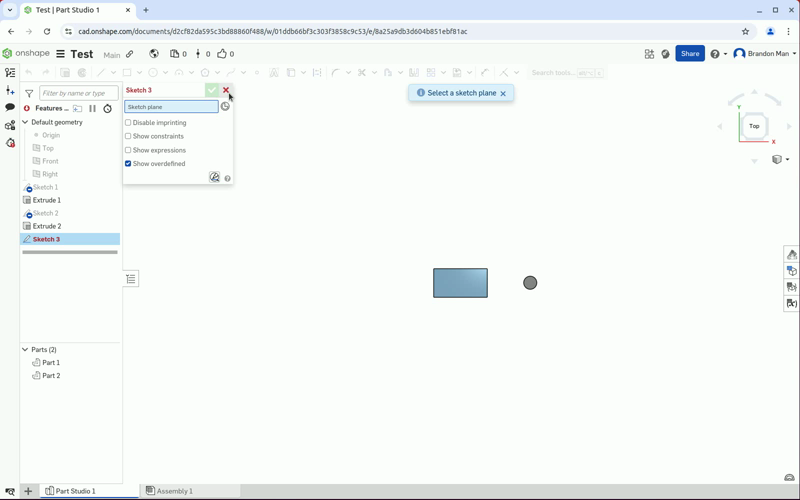
mouse_move(73, 150)
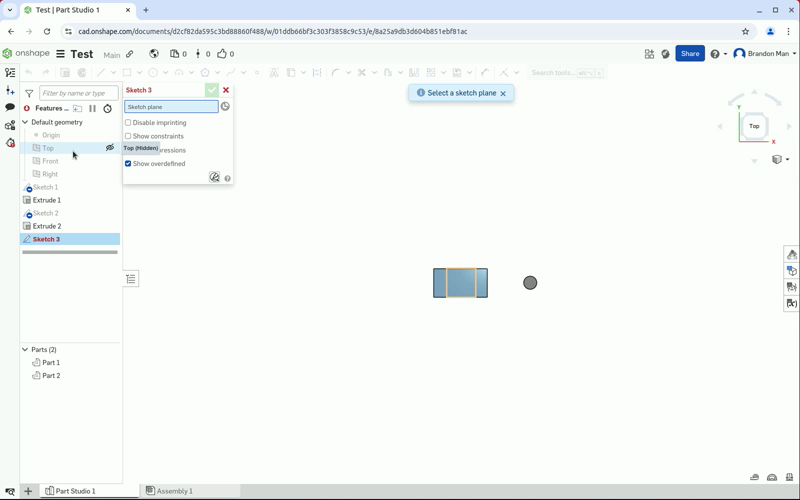
click(73, 150)
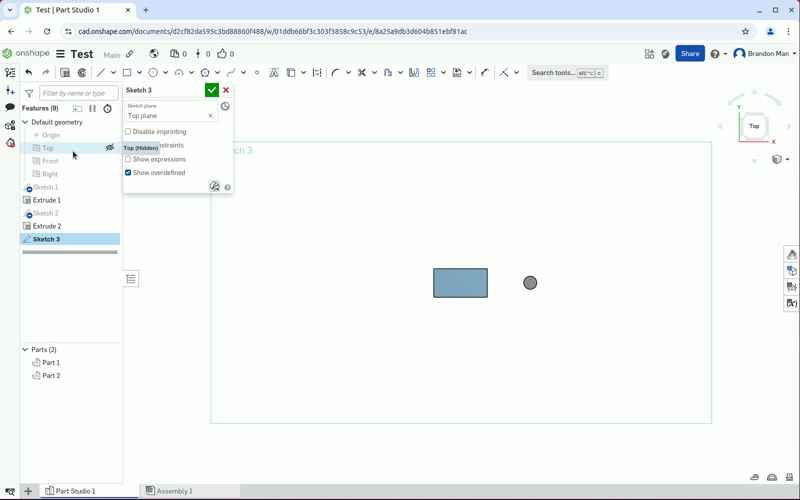
mouse_move(73, 352)
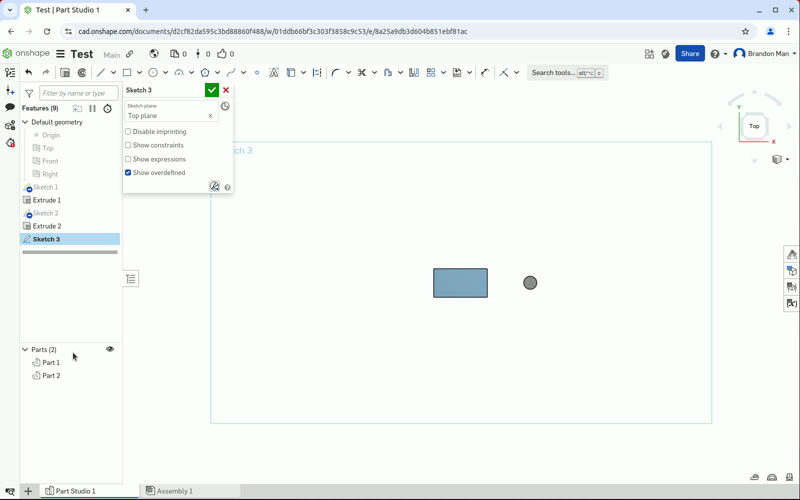
key(y)
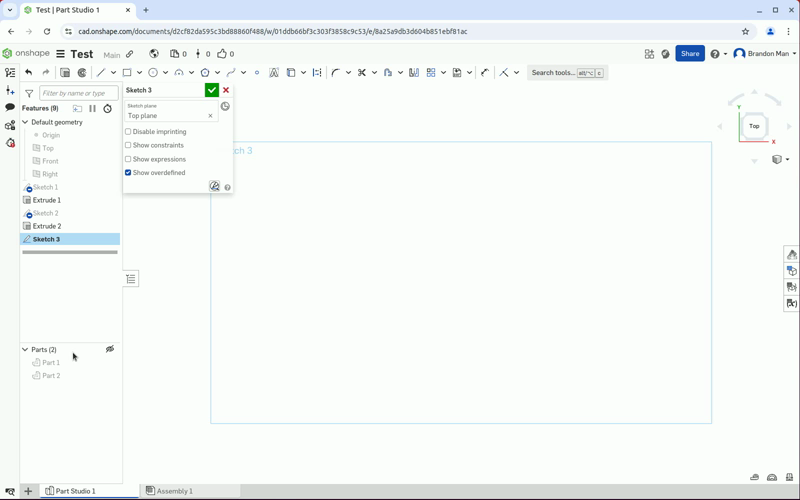
key(c)
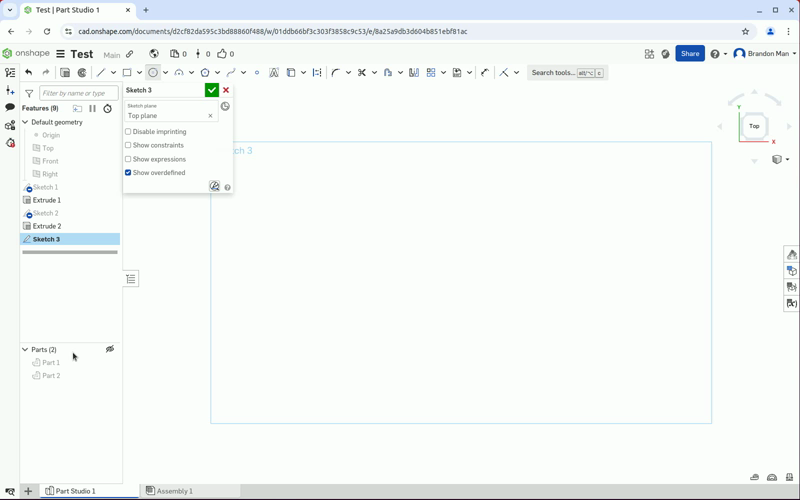
key_down(shift)
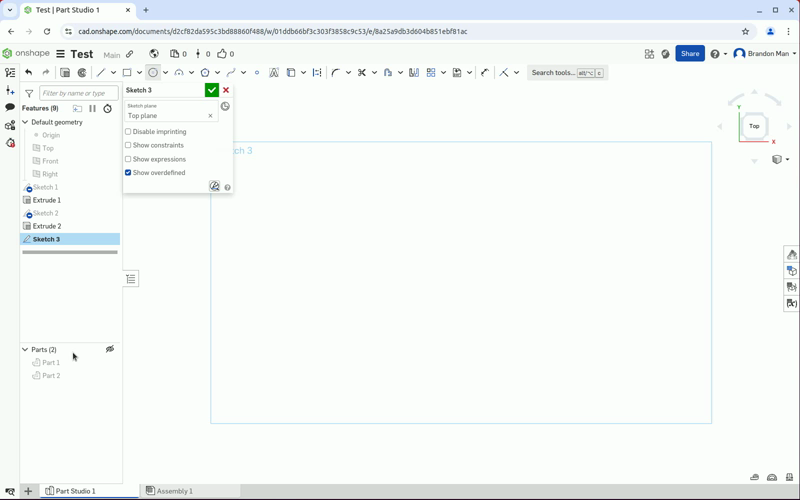
mouse_move(566, 282)
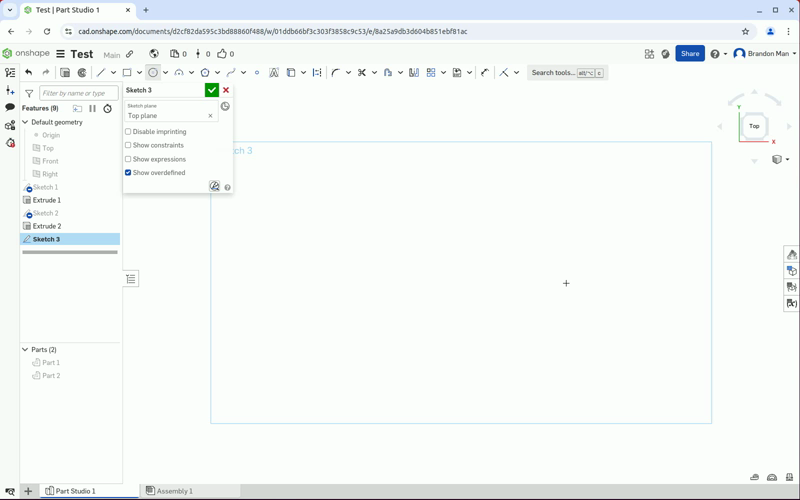
click(566, 282)
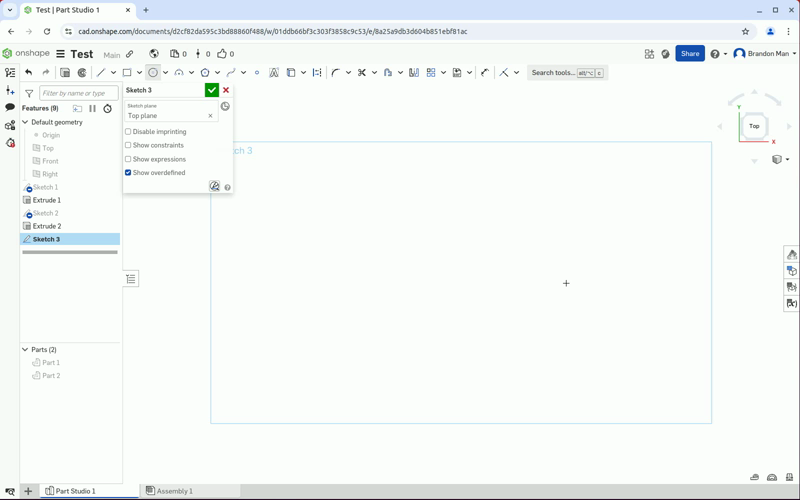
key_up(shift)
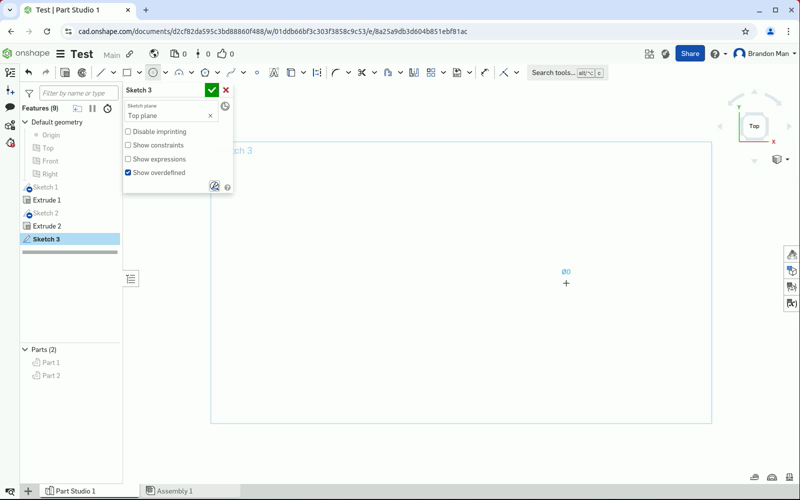
mouse_move(574, 282)
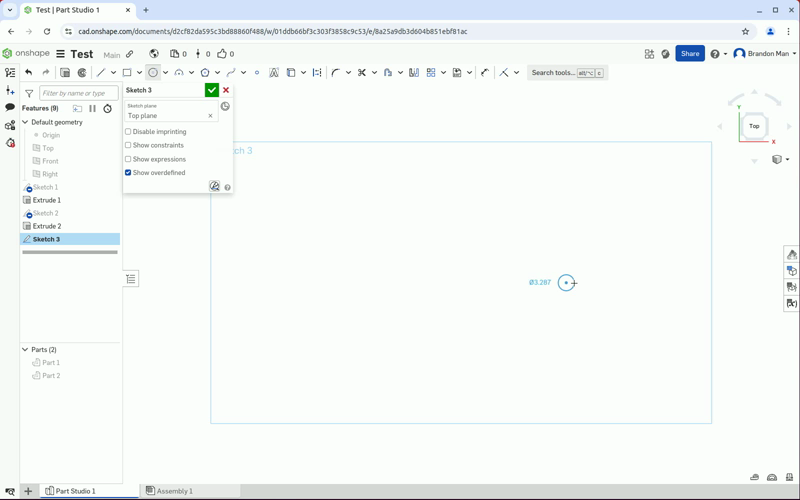
click(574, 282)
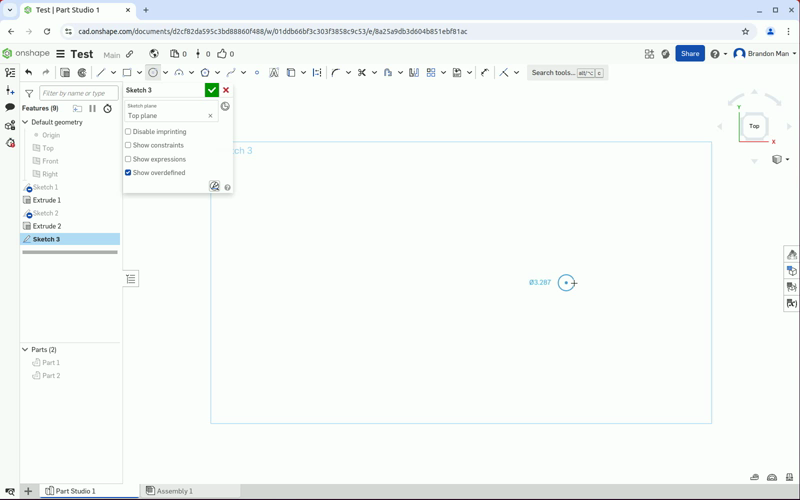
key(esc)
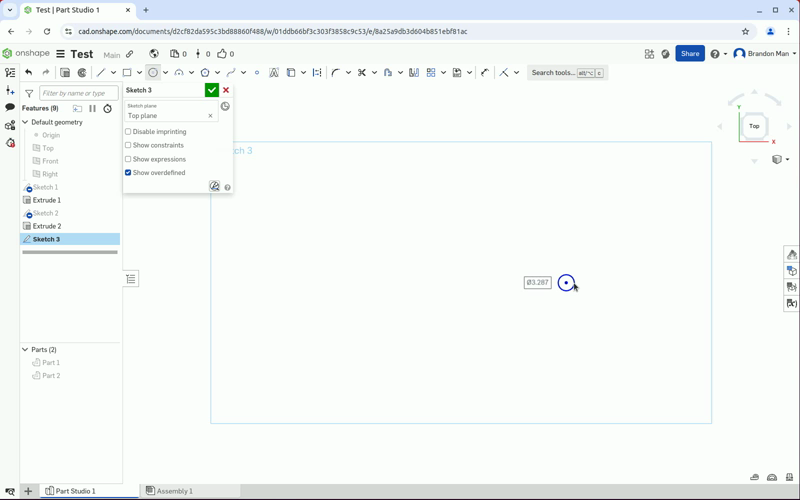
mouse_move(563, 279)
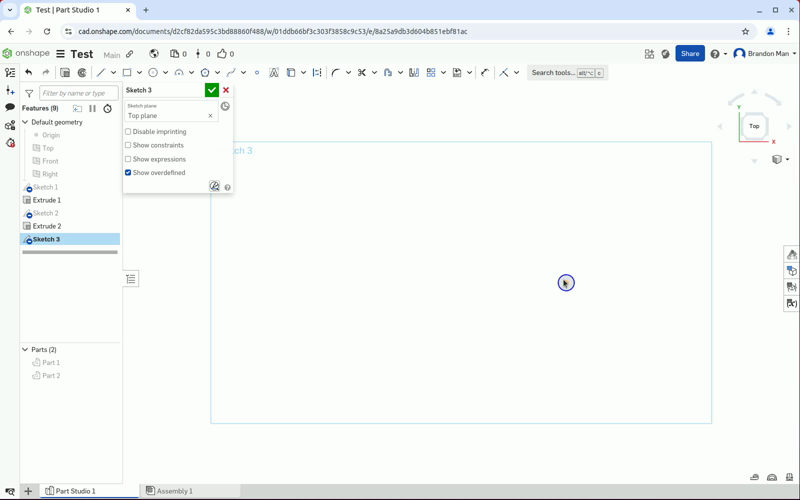
scroll(6)
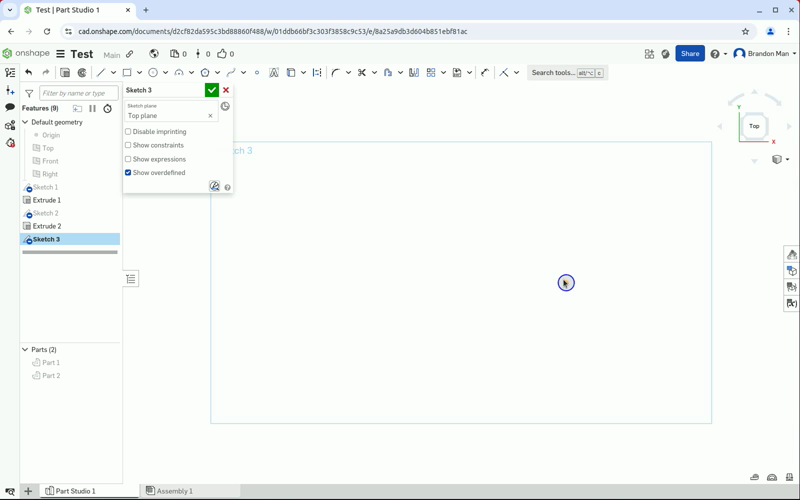
scroll(6)
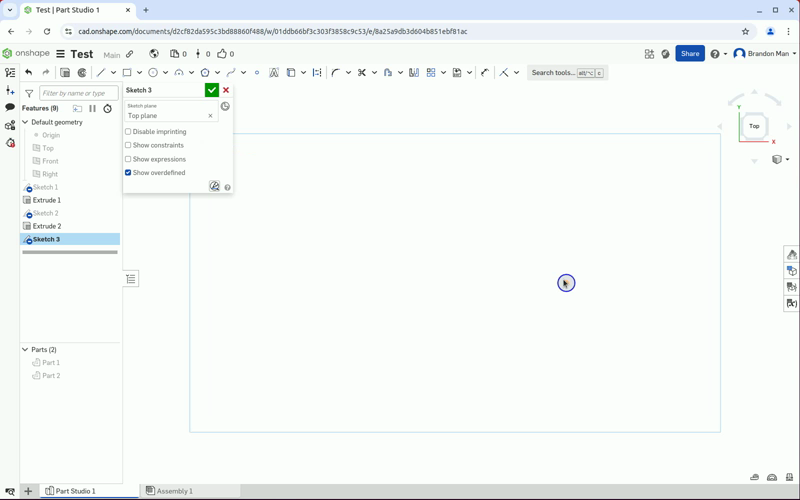
scroll(6)
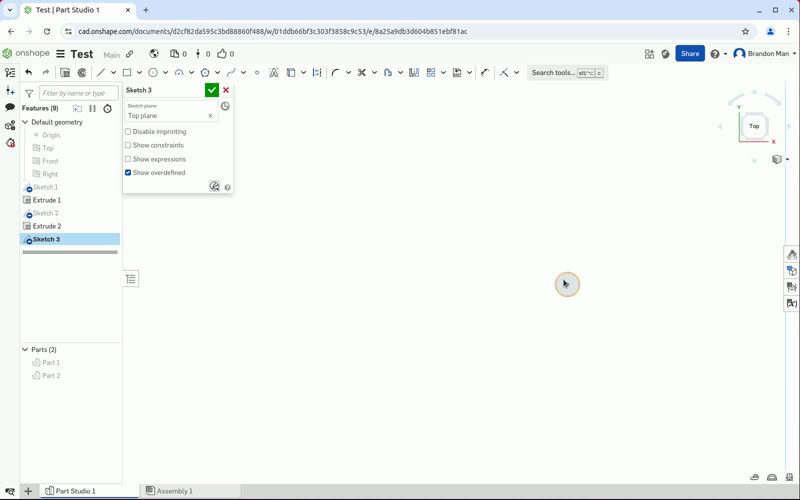
scroll(6)
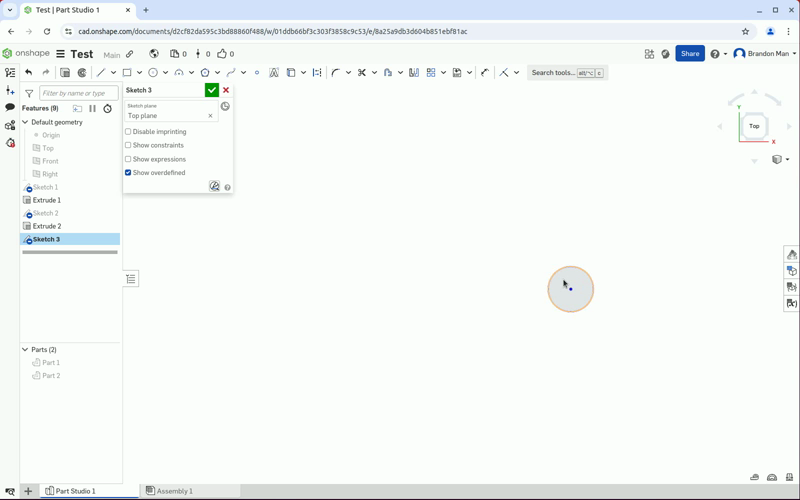
scroll(6)
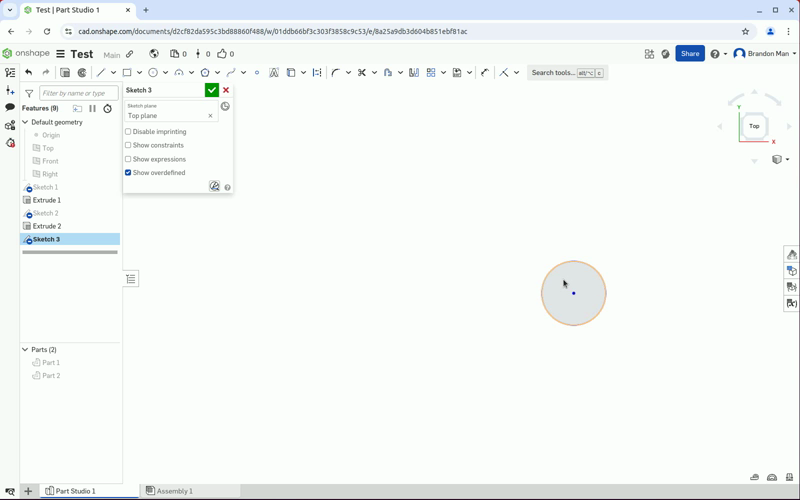
scroll(6)
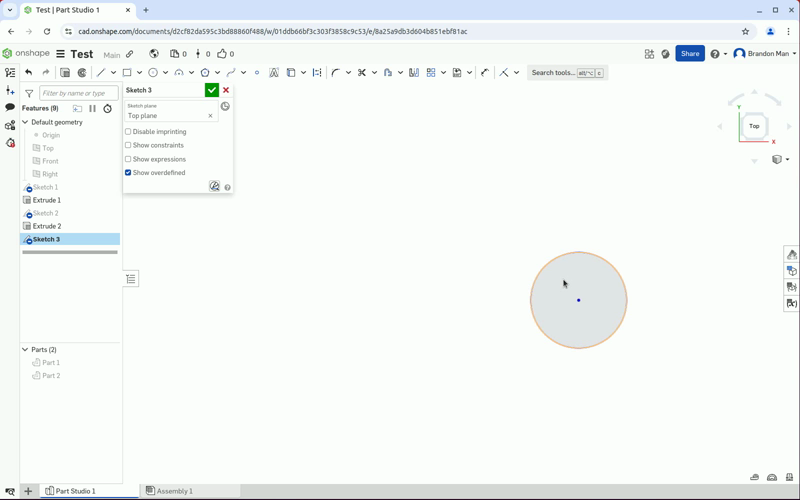
scroll(6)
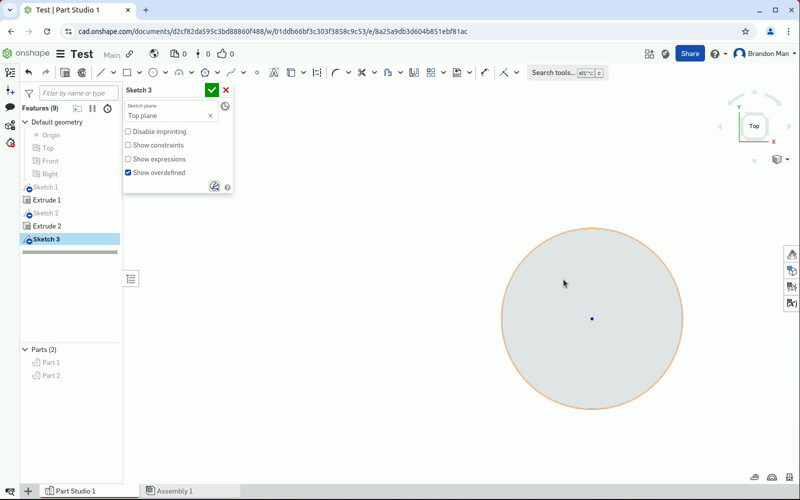
click(563, 279)
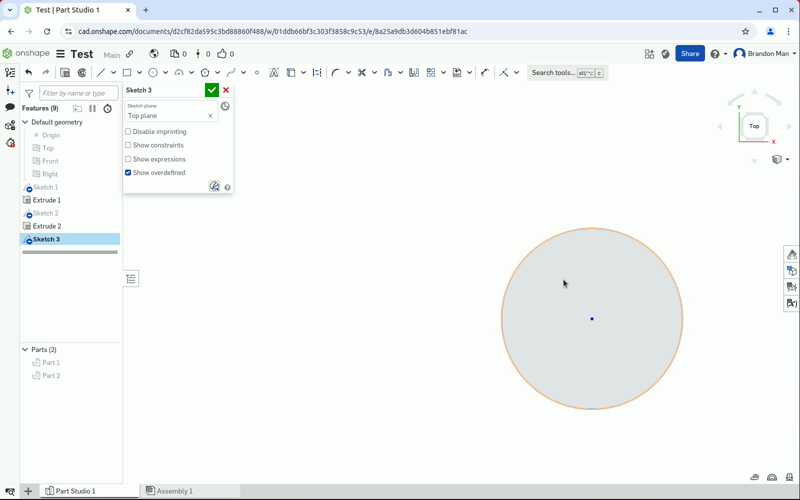
scroll(-6)
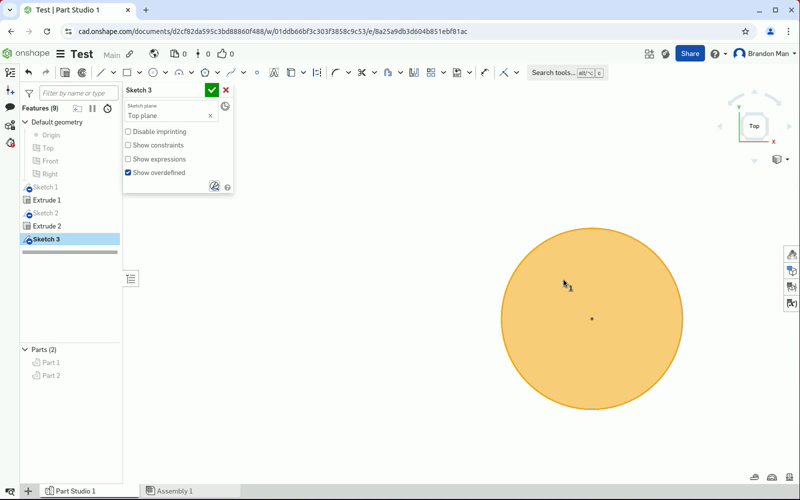
scroll(-6)
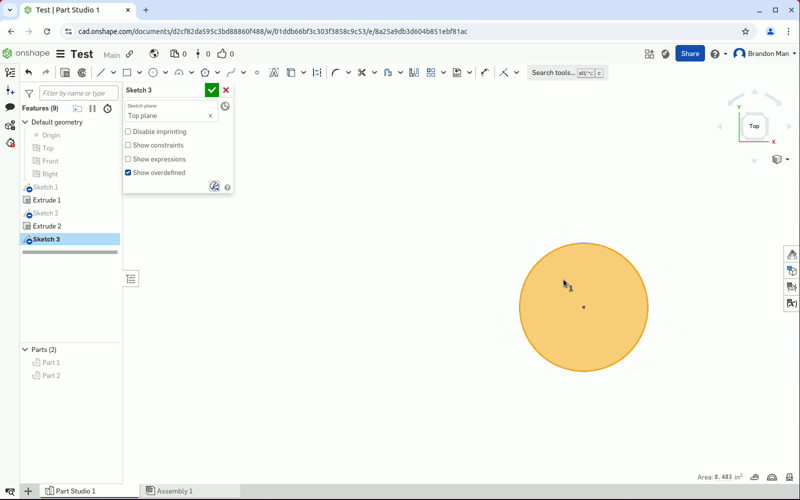
scroll(-6)
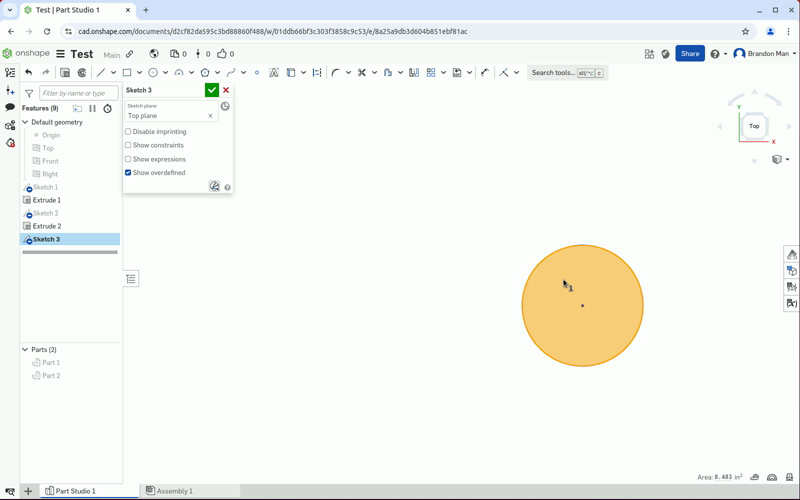
scroll(-6)
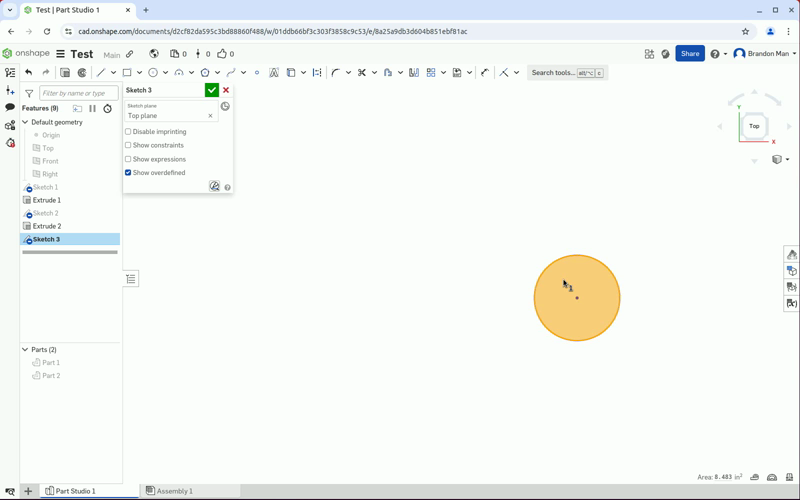
scroll(-6)
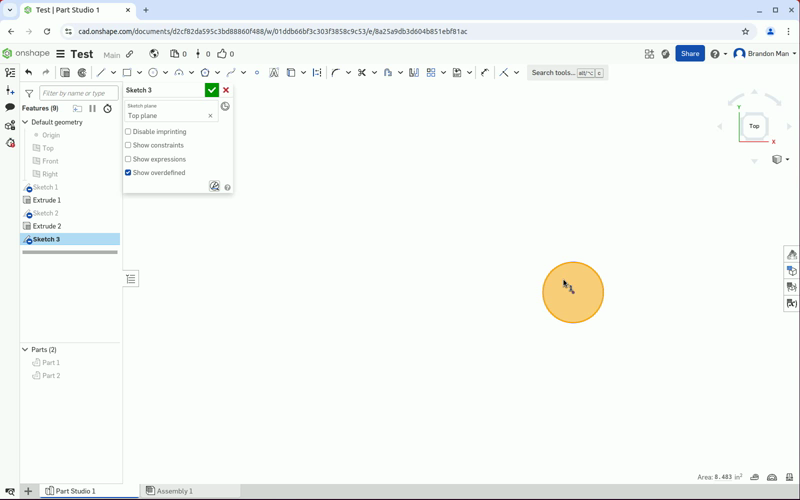
scroll(-6)
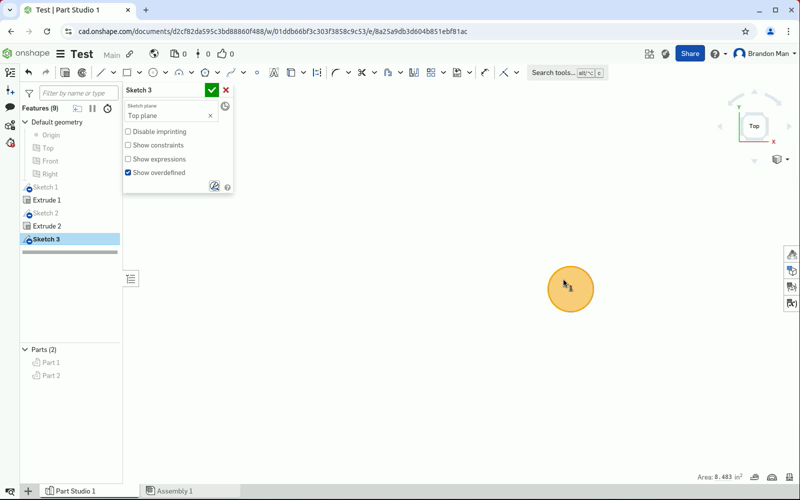
scroll(-6)
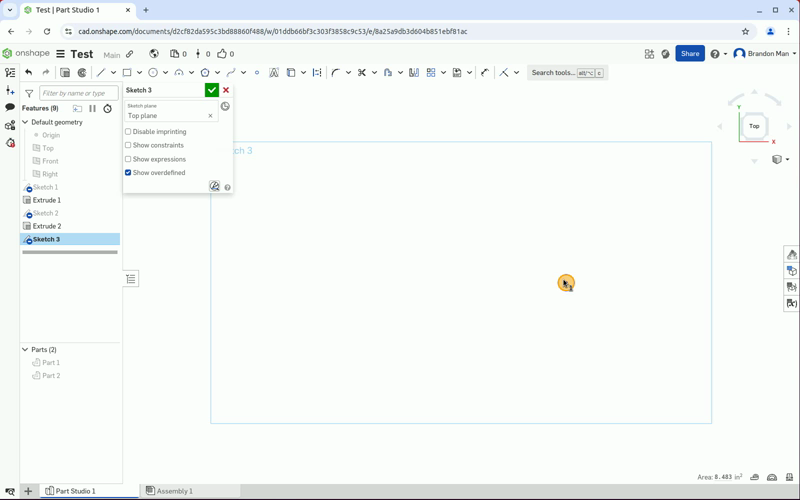
mouse_move(73, 352)
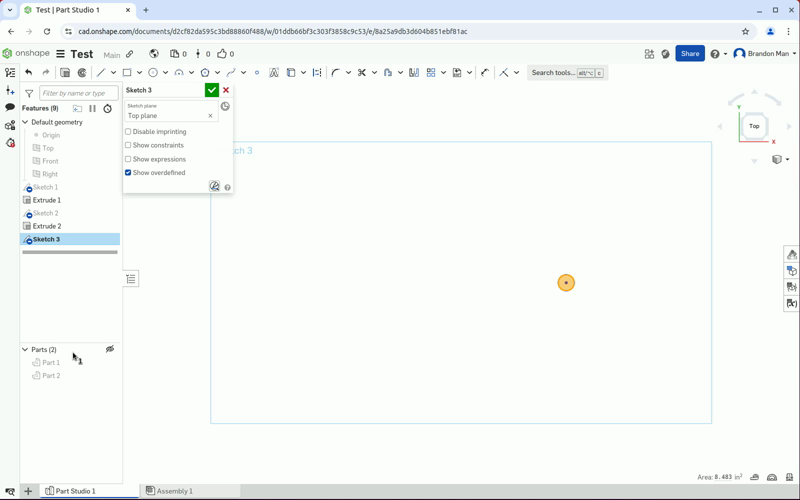
key(shift+y)
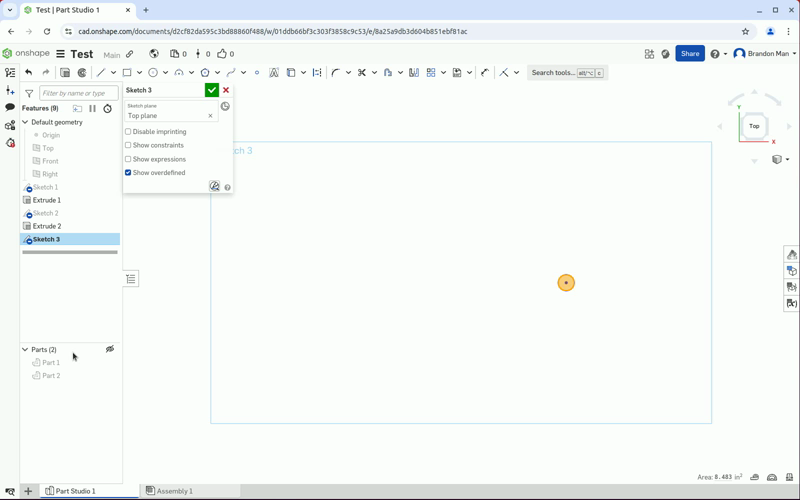
key(shift+e)
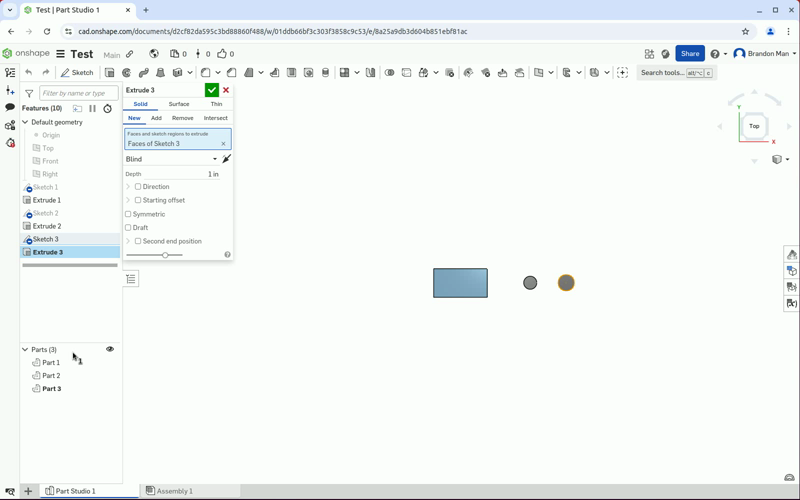
mouse_move(143, 106)
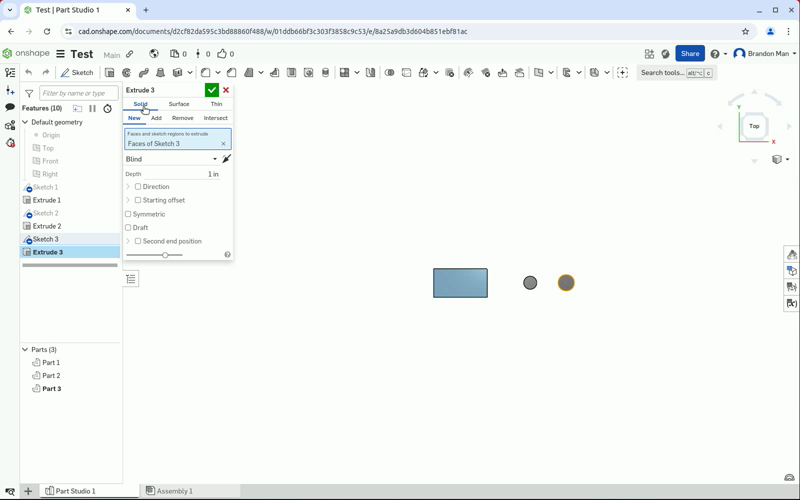
click(143, 106)
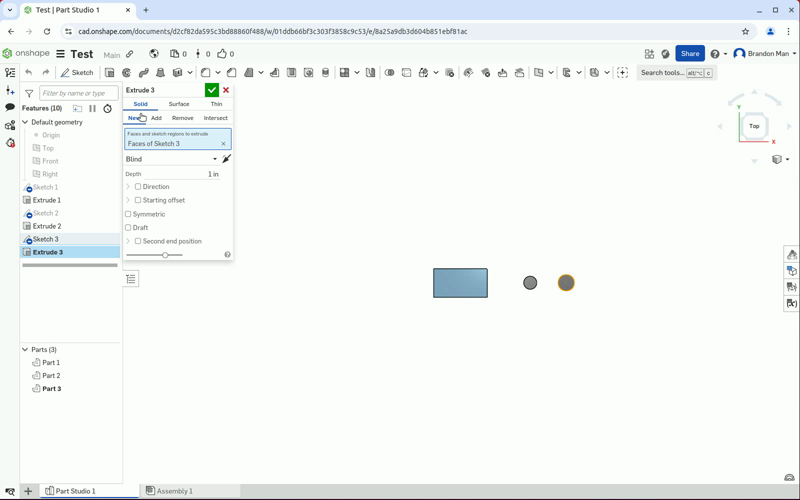
mouse_move(137, 120)
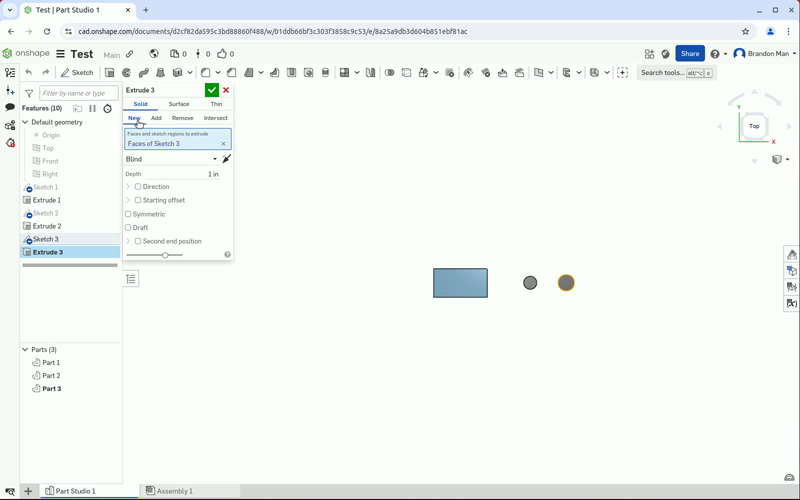
click(137, 120)
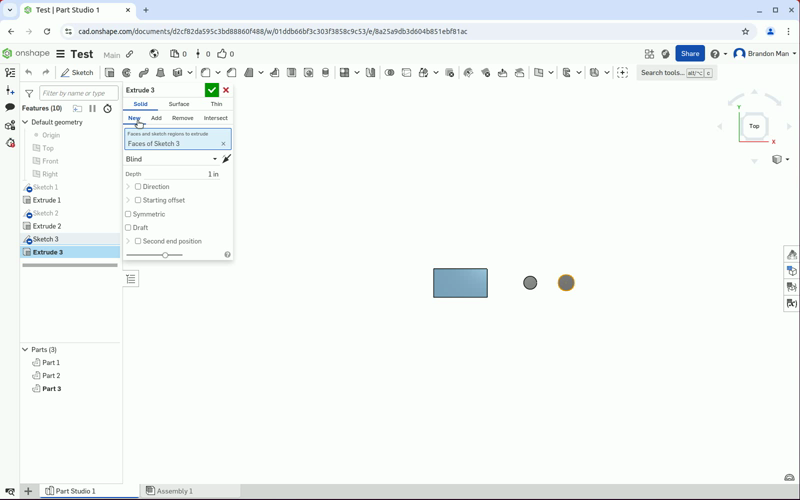
key(tab, 4)
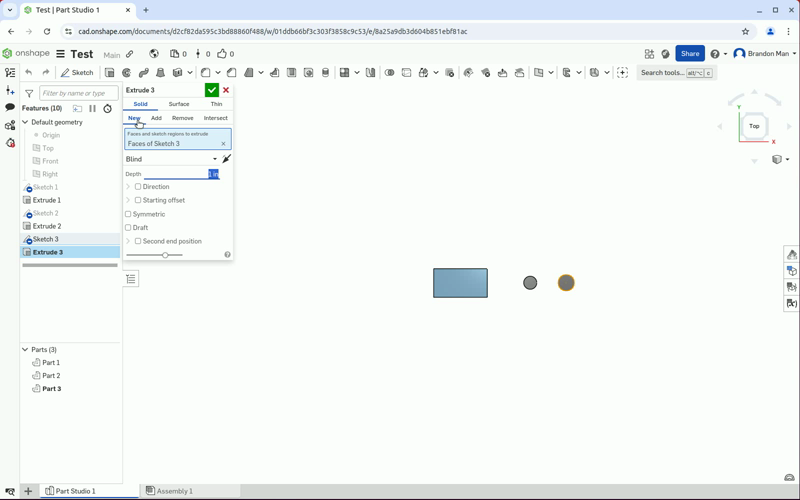
text(13.961)
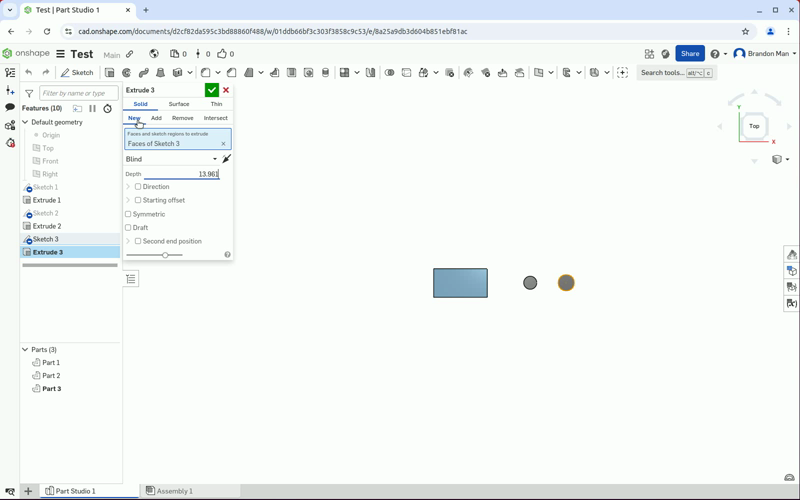
key(enter)
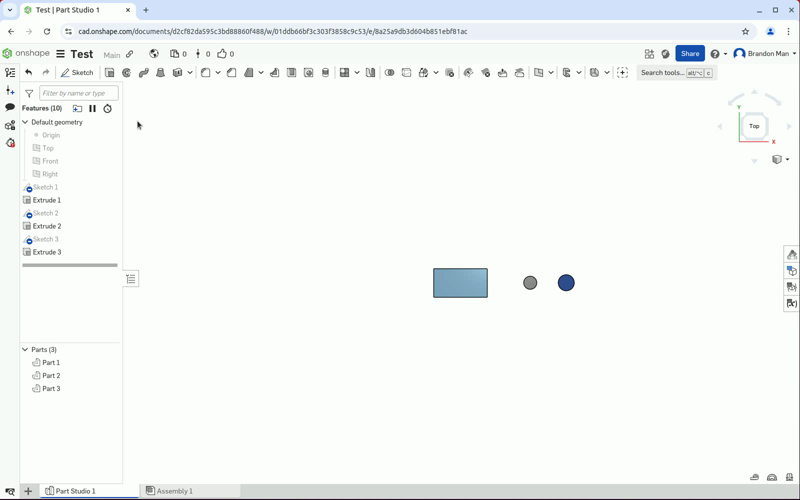
key(shift+h)
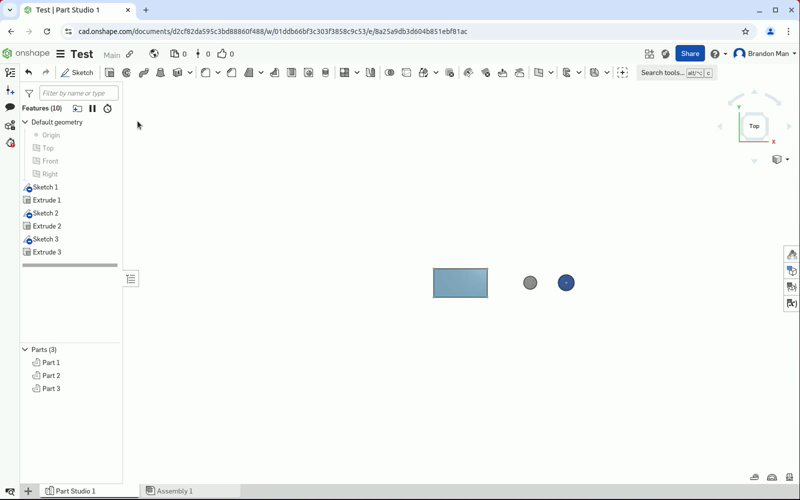
key(shift+h)
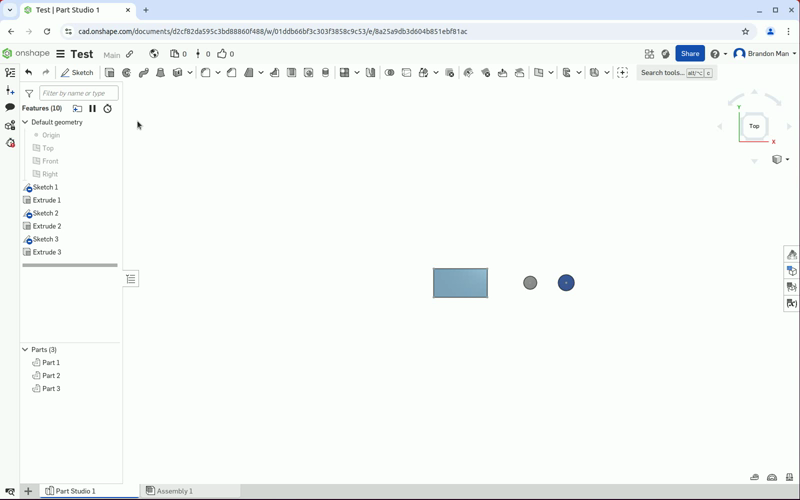
key(shift+7)
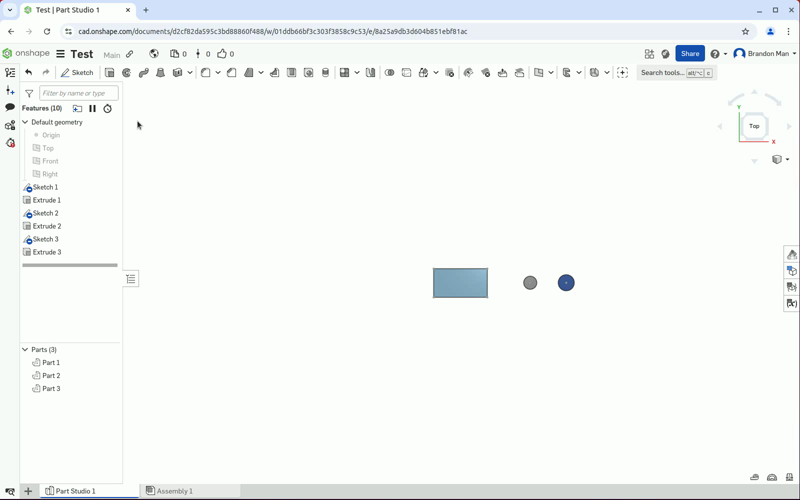
key(up, 3)
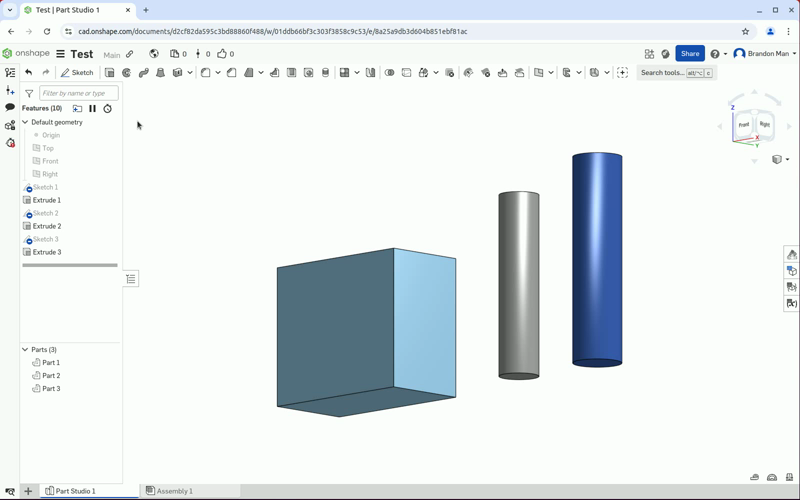
key(left, 3)
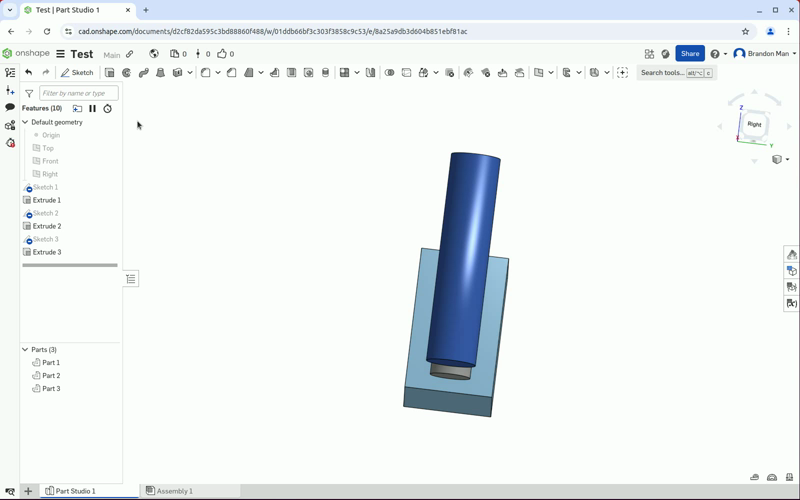
key(right, 3)
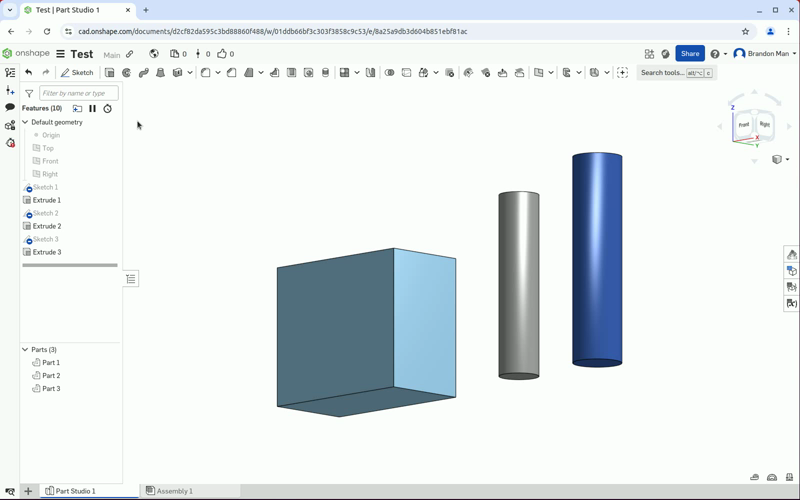
key(down, 3)
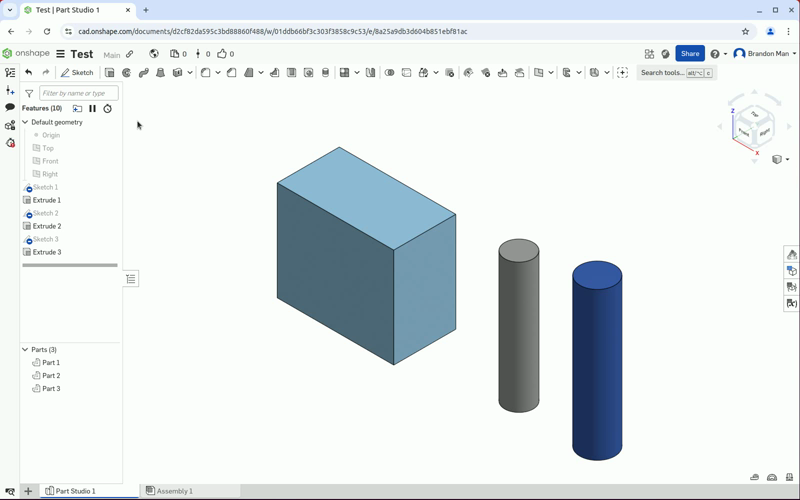
mouse_move(73, 189)
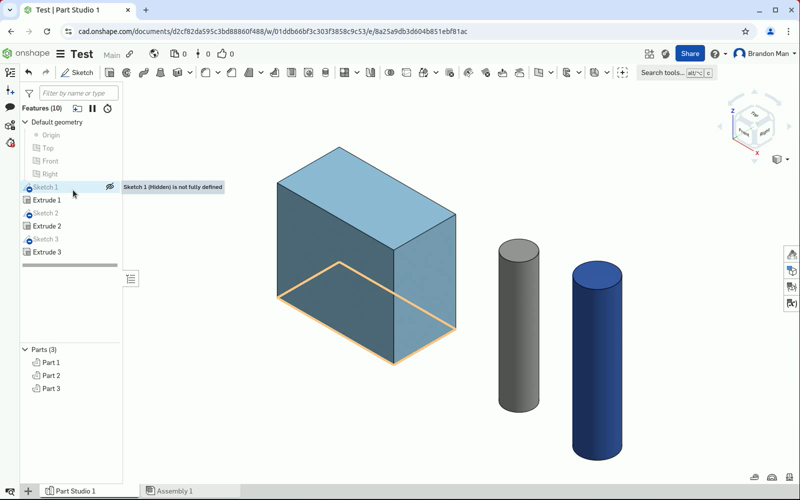
click(73, 189)